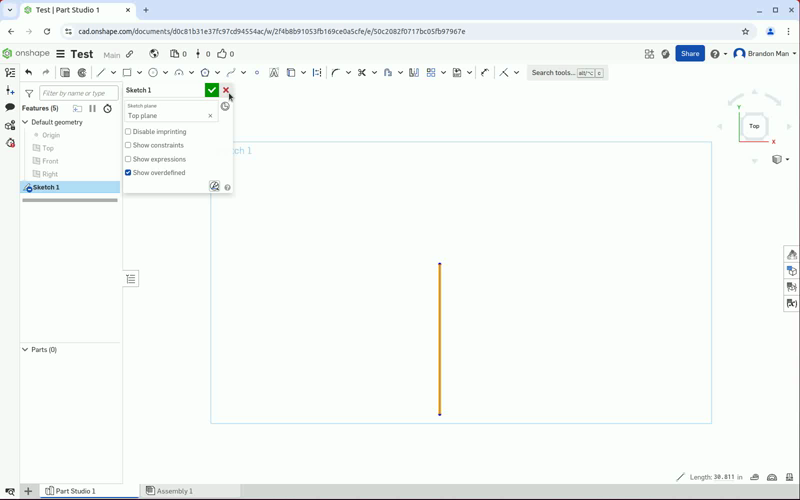
key(shift+h)
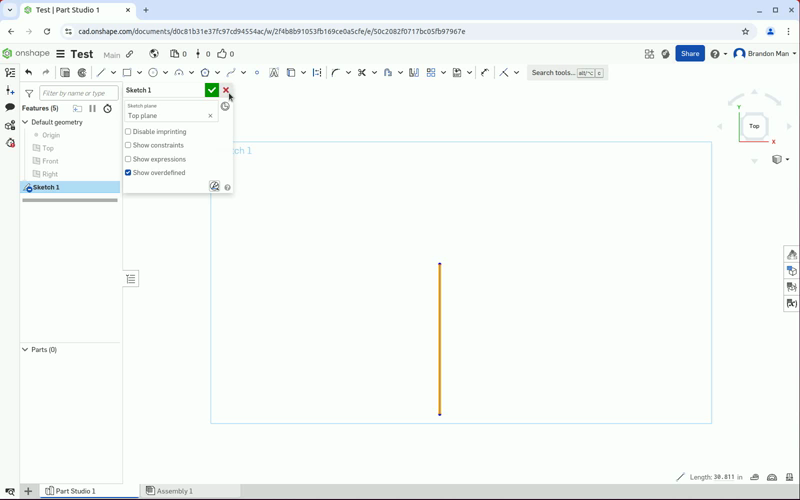
key(shift+s)
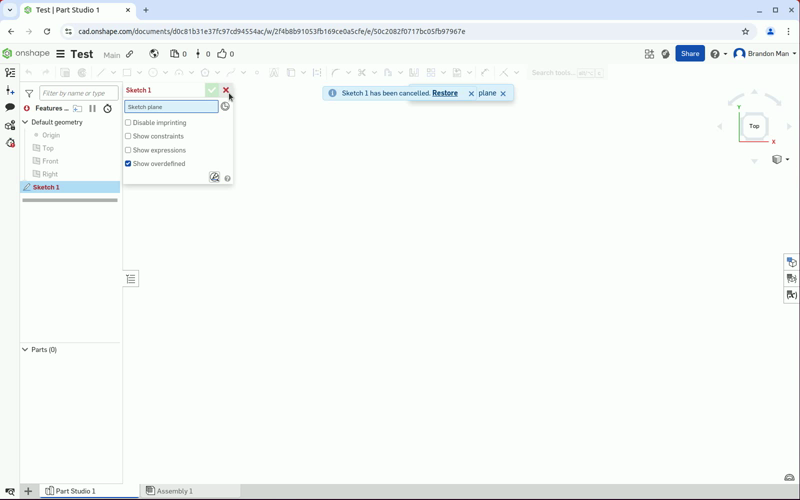
mouse_move(73, 150)
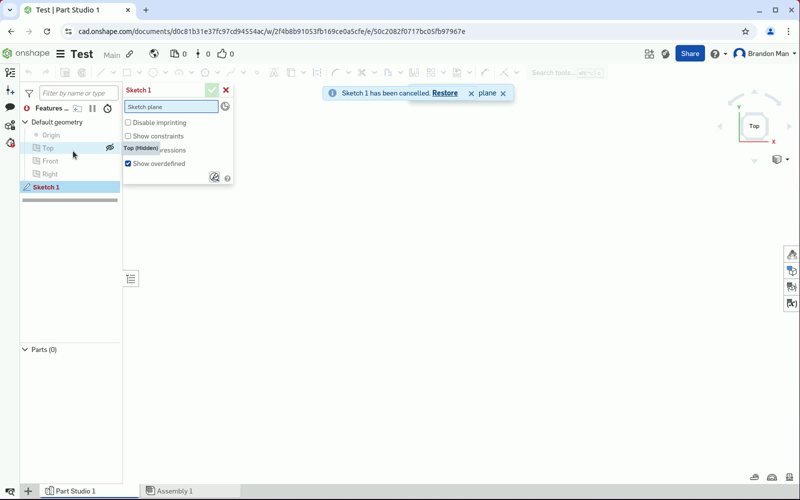
click(73, 150)
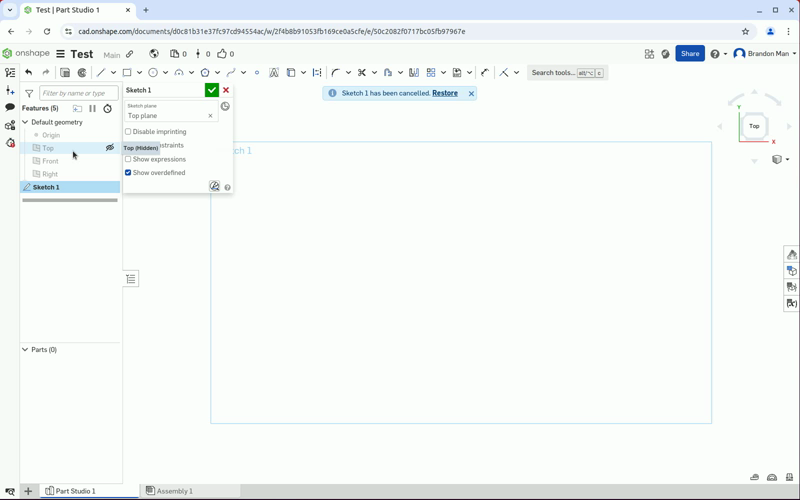
mouse_move(73, 352)
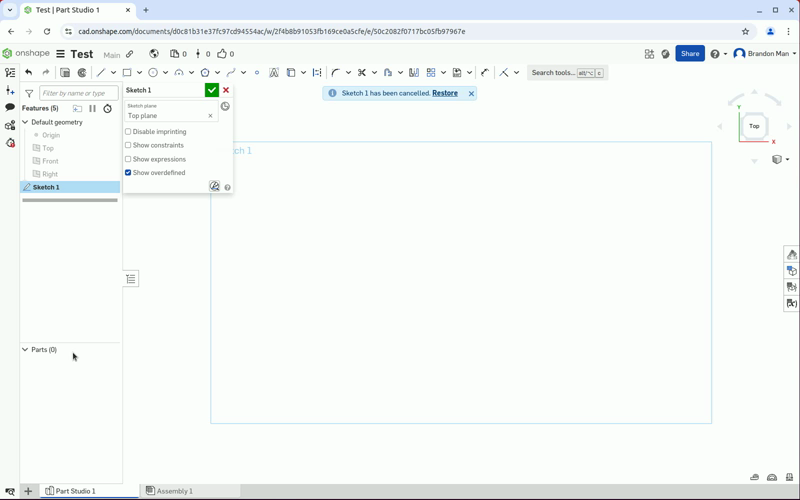
key(y)
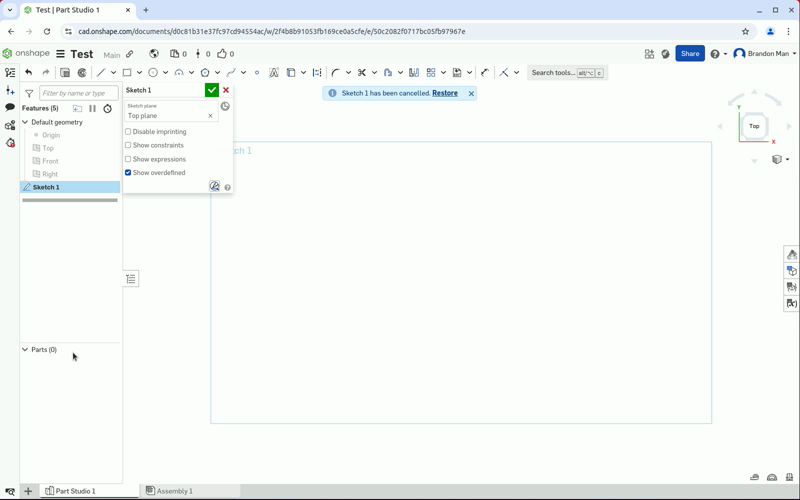
key(c)
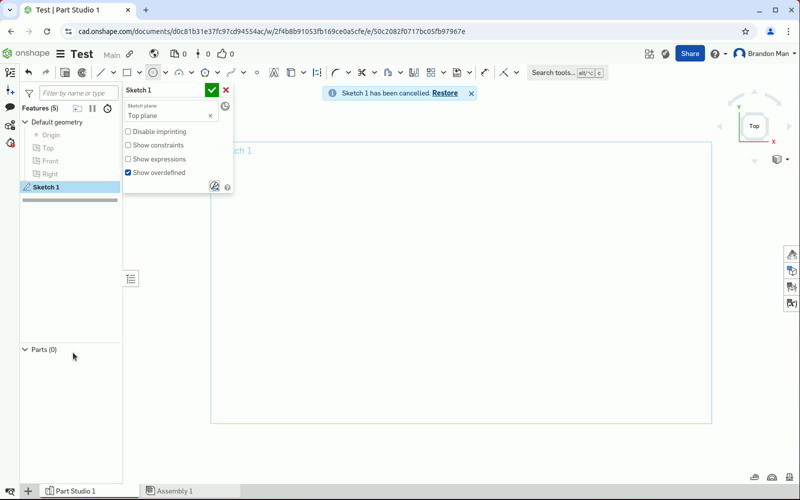
key_down(shift)
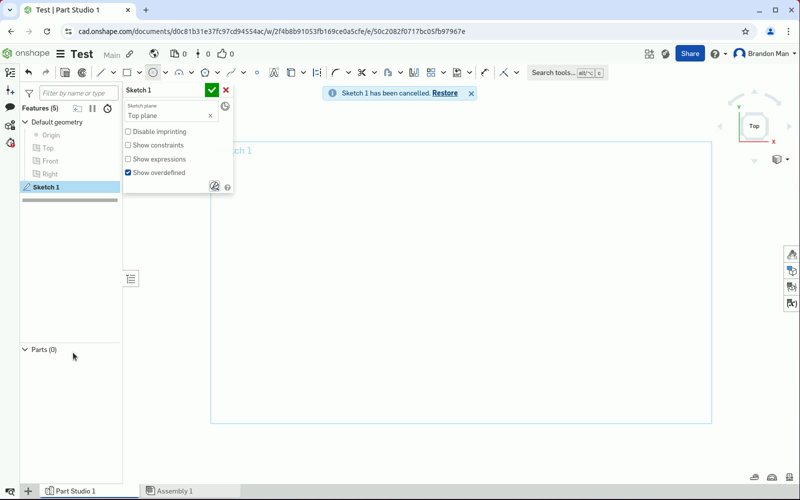
mouse_move(461, 282)
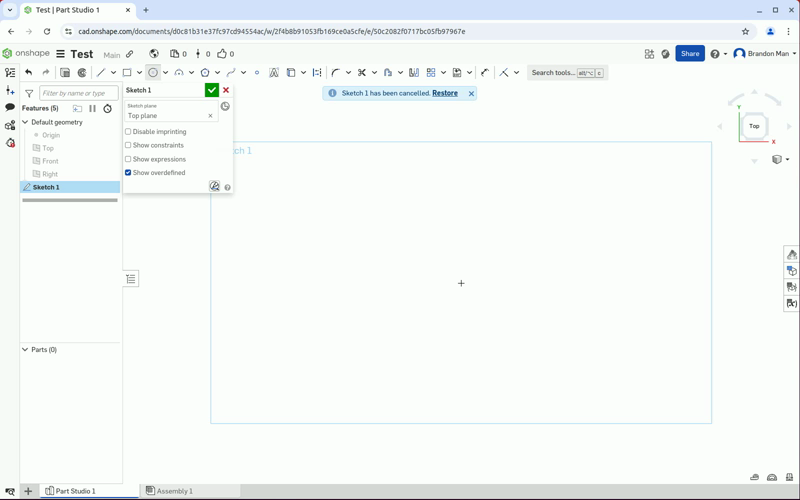
click(461, 282)
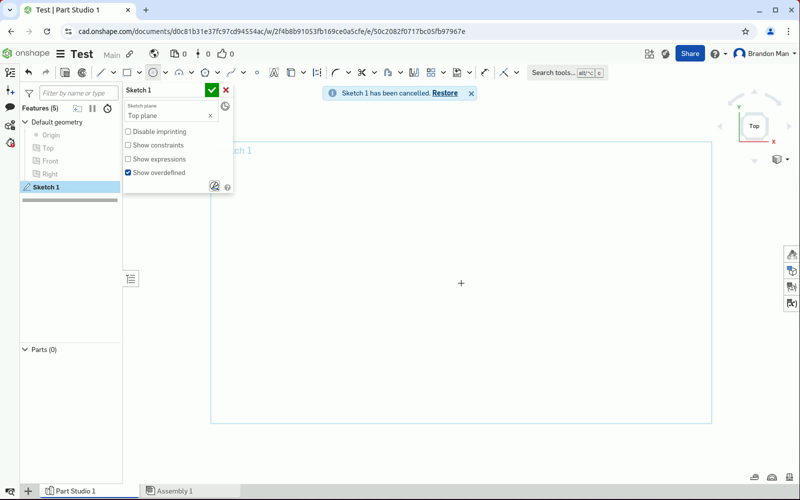
key_up(shift)
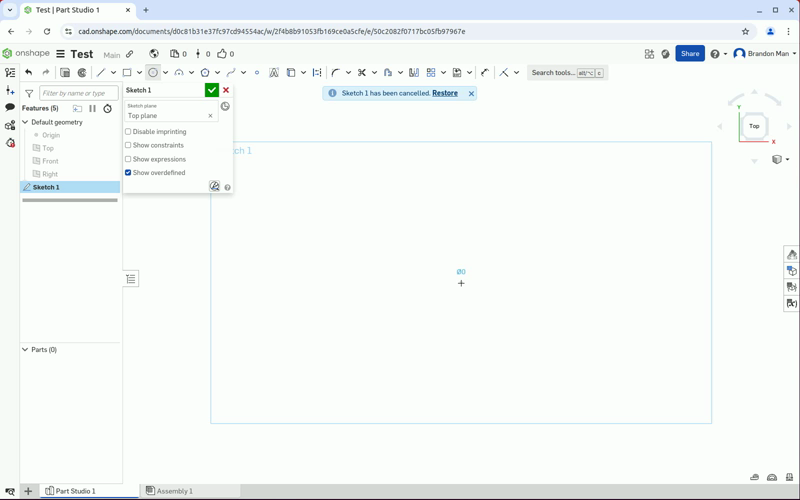
mouse_move(499, 282)
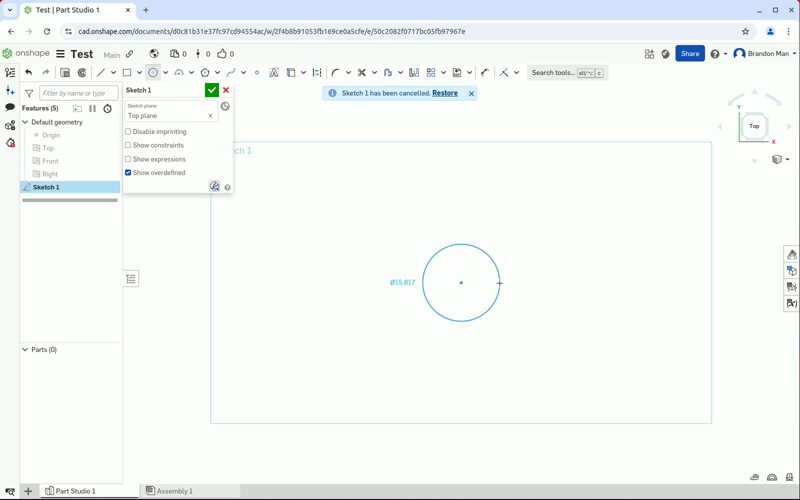
click(499, 282)
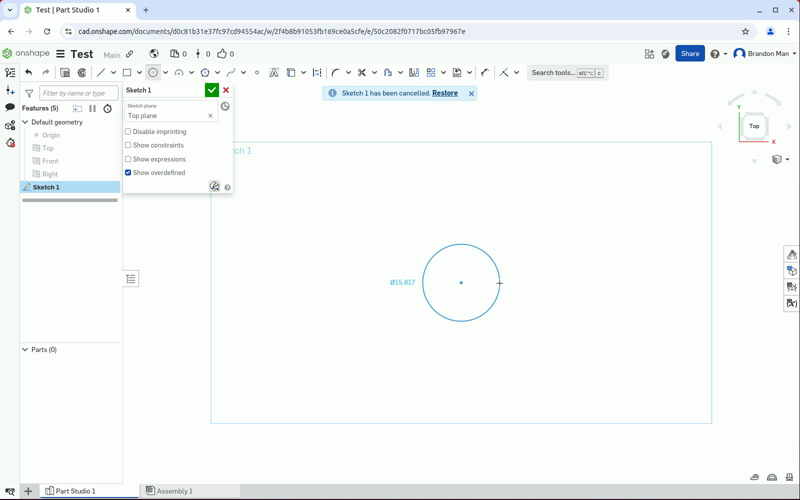
key(esc)
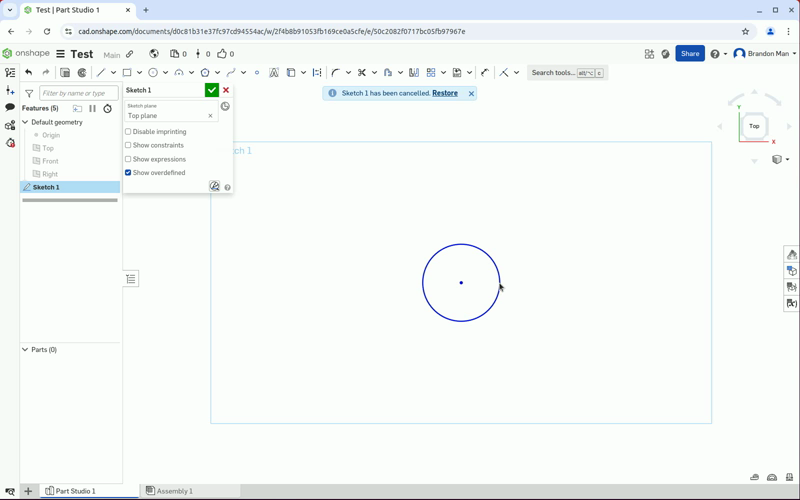
mouse_move(456, 253)
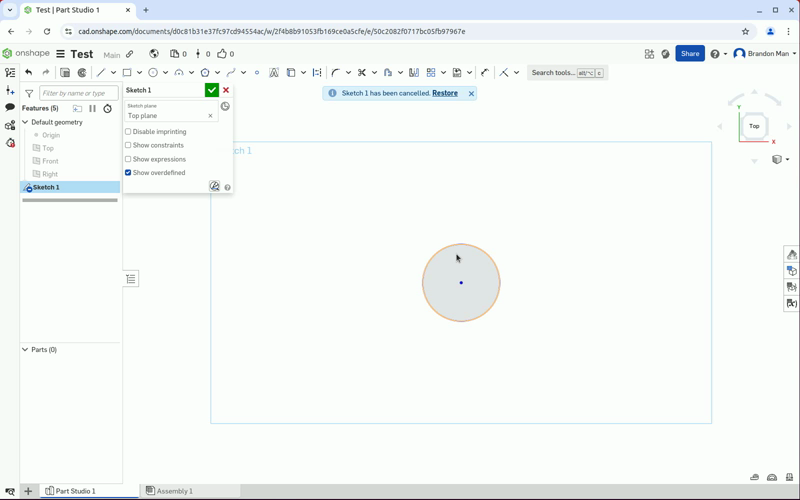
click(456, 253)
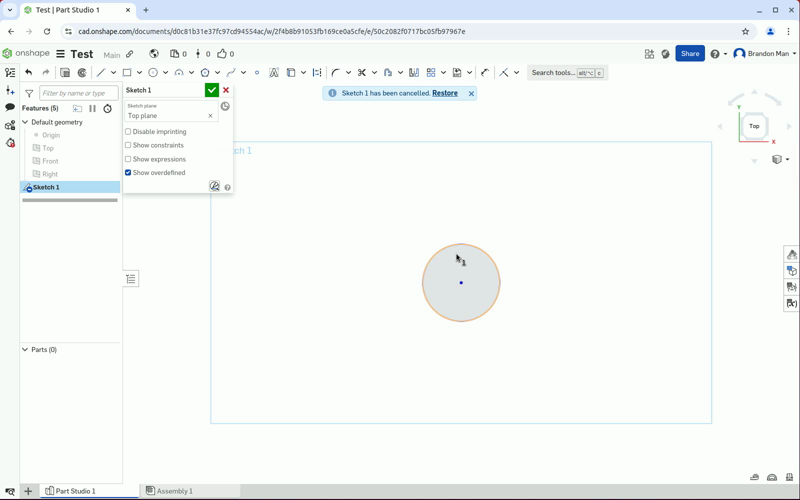
mouse_move(73, 352)
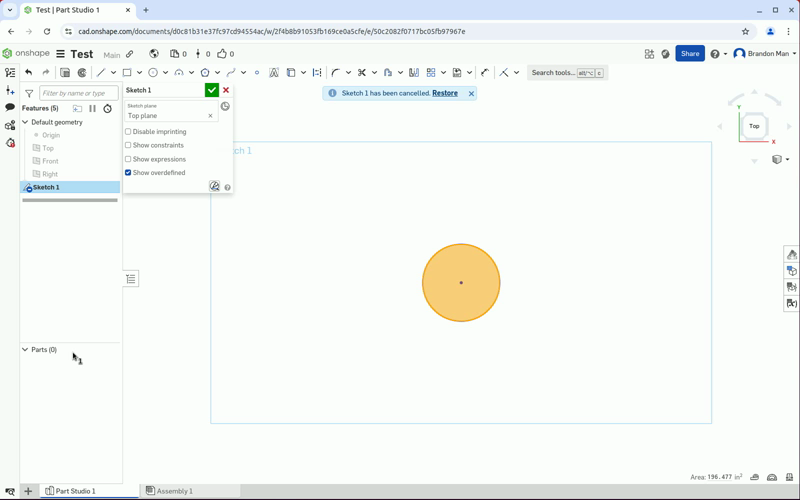
key(shift+y)
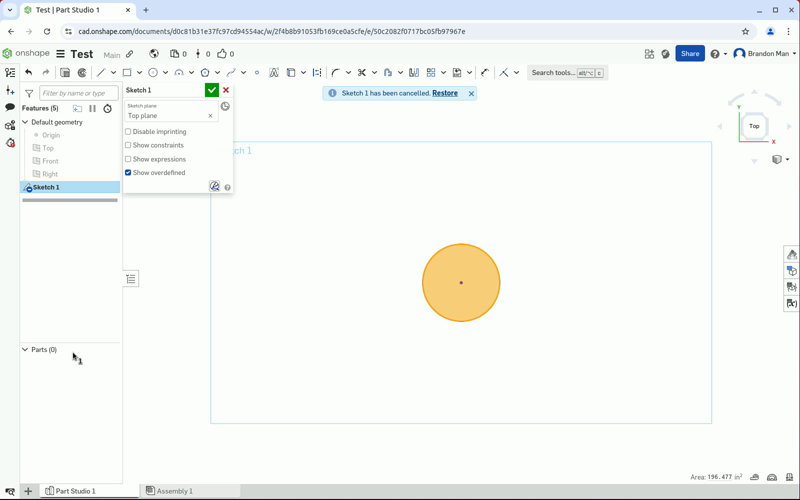
key(shift+e)
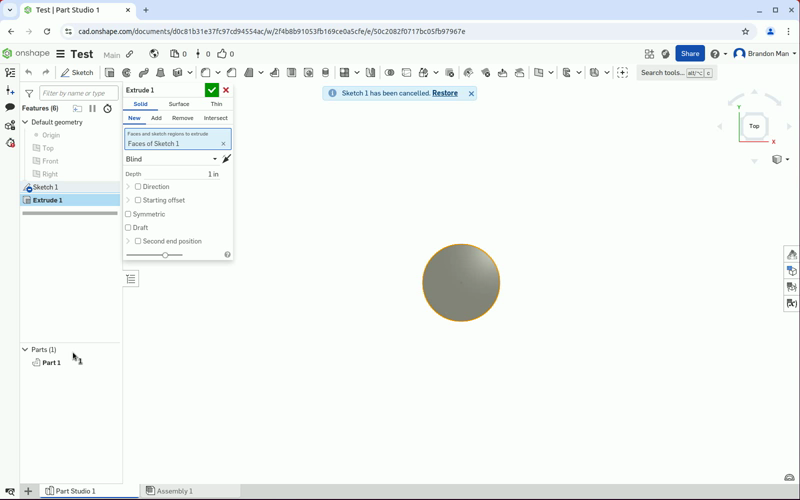
mouse_move(143, 106)
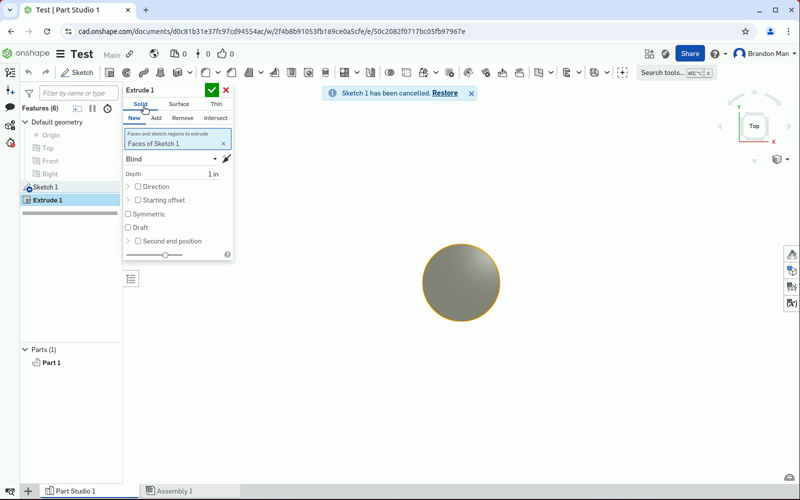
click(143, 106)
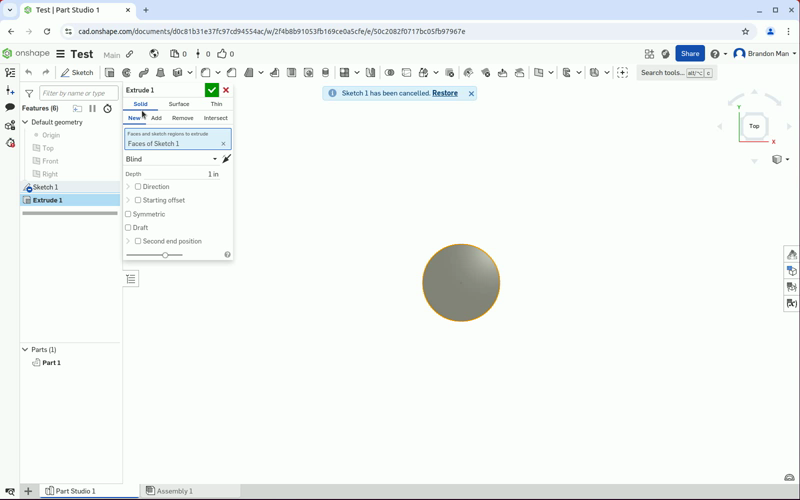
mouse_move(137, 120)
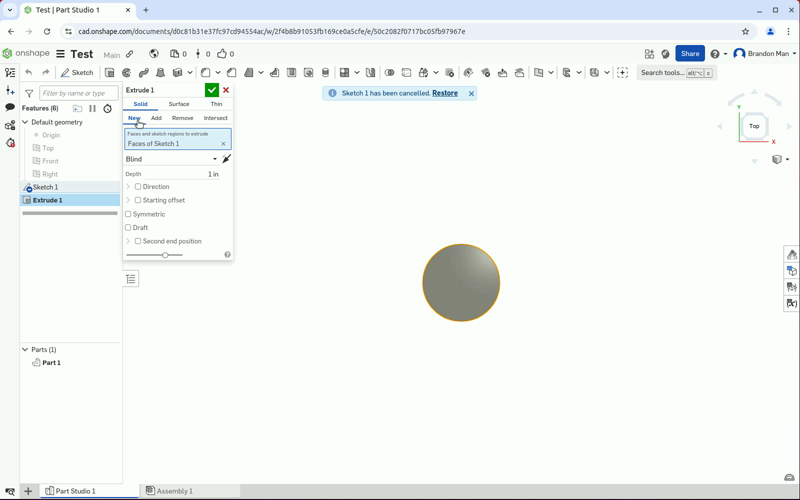
click(137, 120)
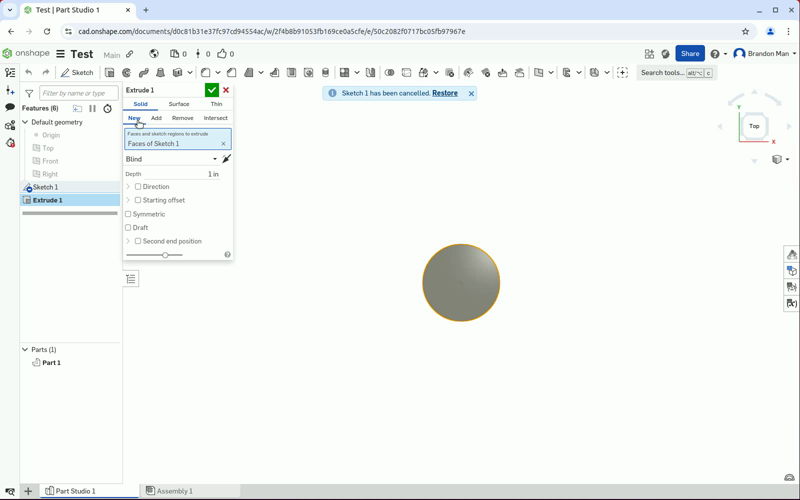
key(tab, 4)
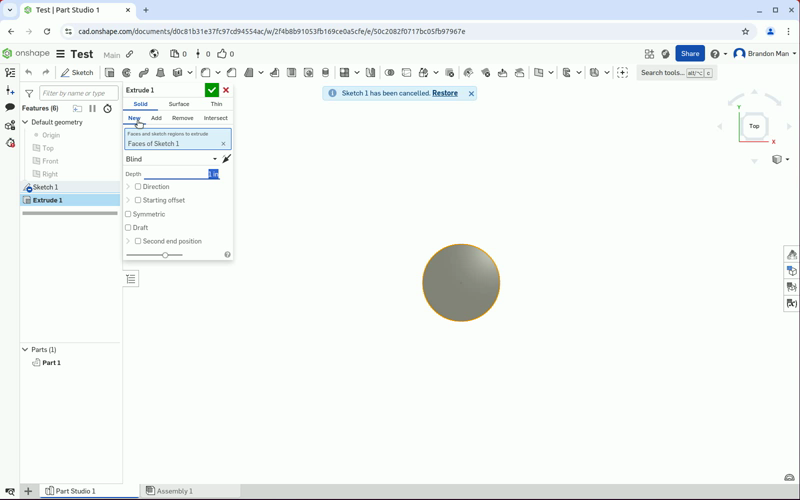
text(23.108)
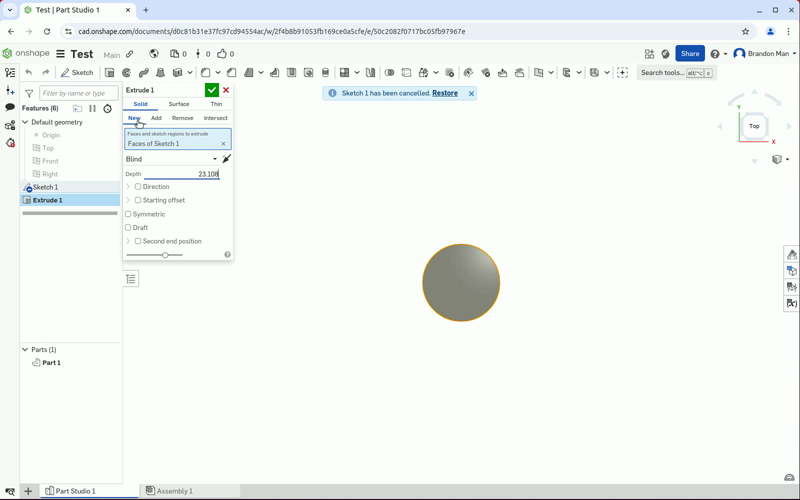
key(enter)
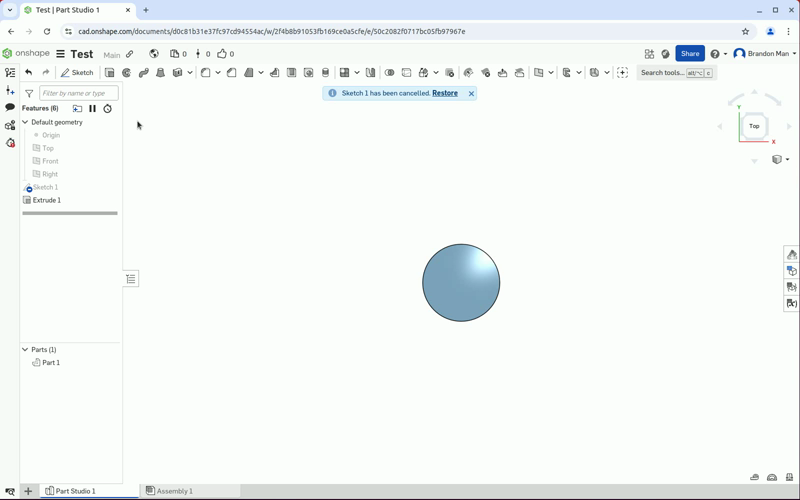
key(shift+h)
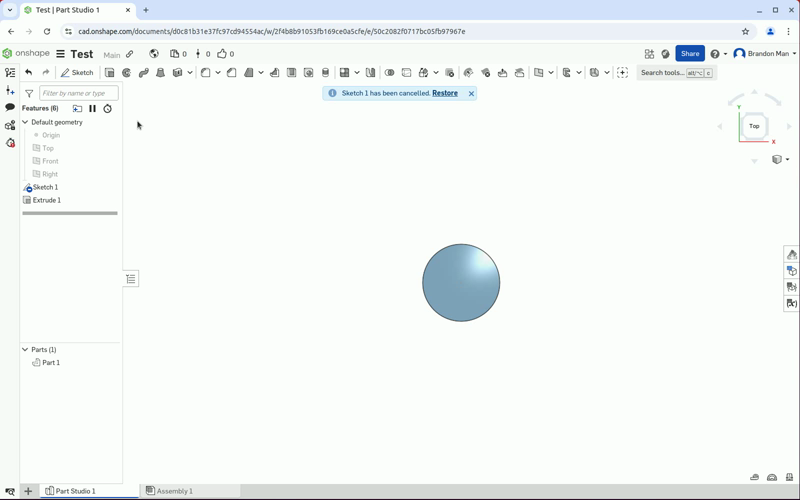
key(shift+h)
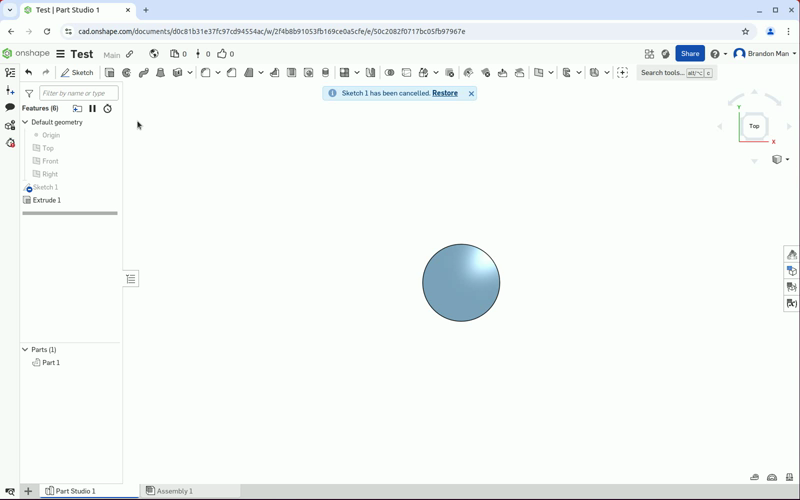
mouse_move(73, 189)
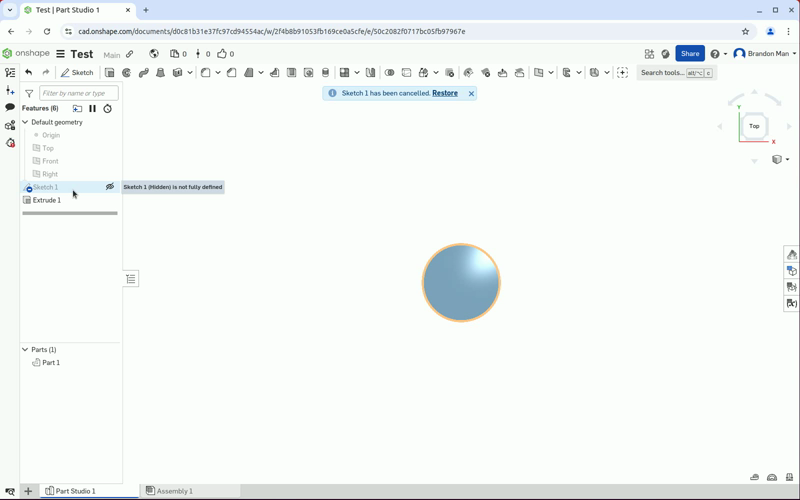
click(73, 189)
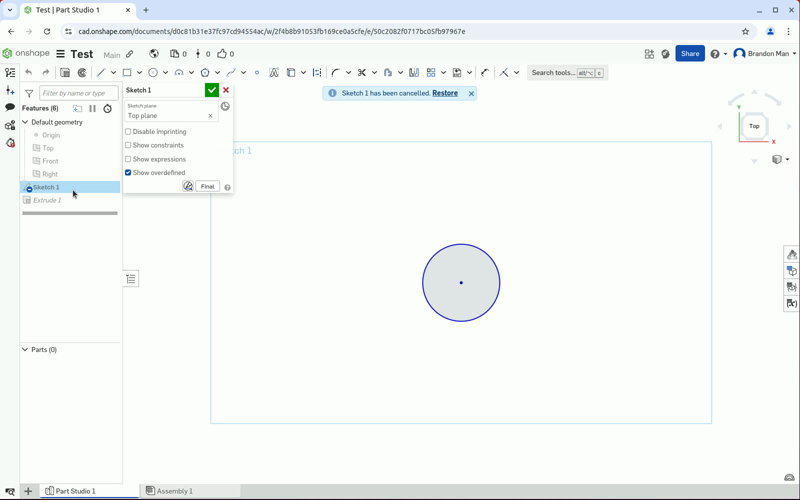
mouse_move(229, 92)
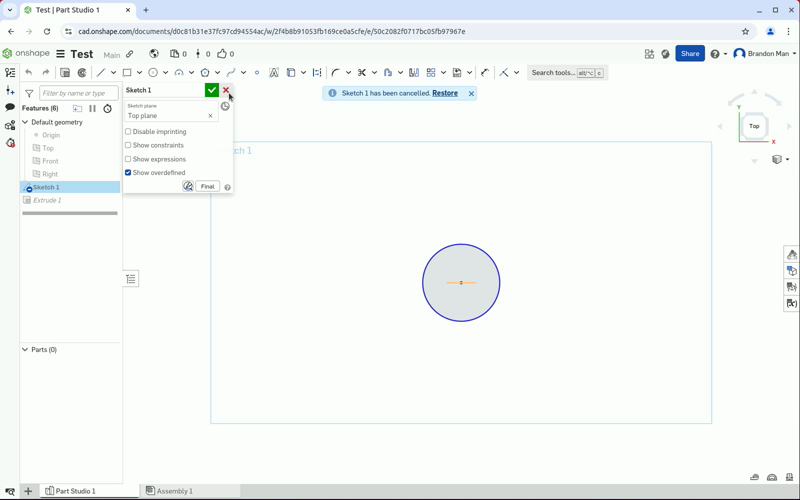
click(229, 92)
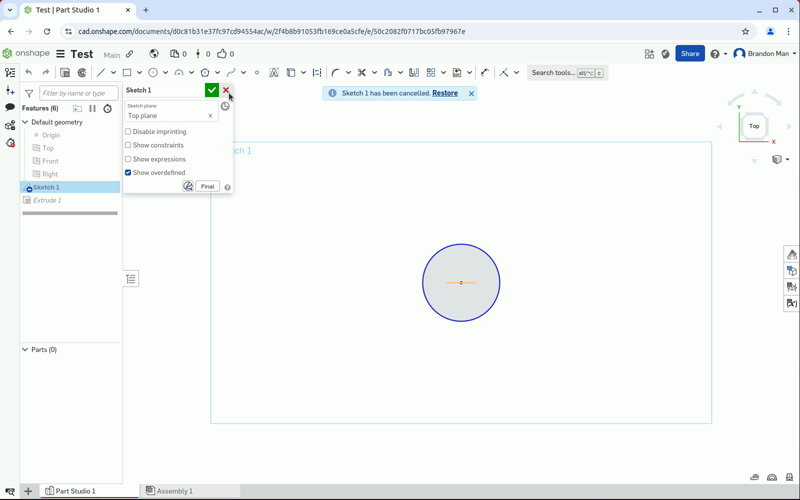
key(shift+s)
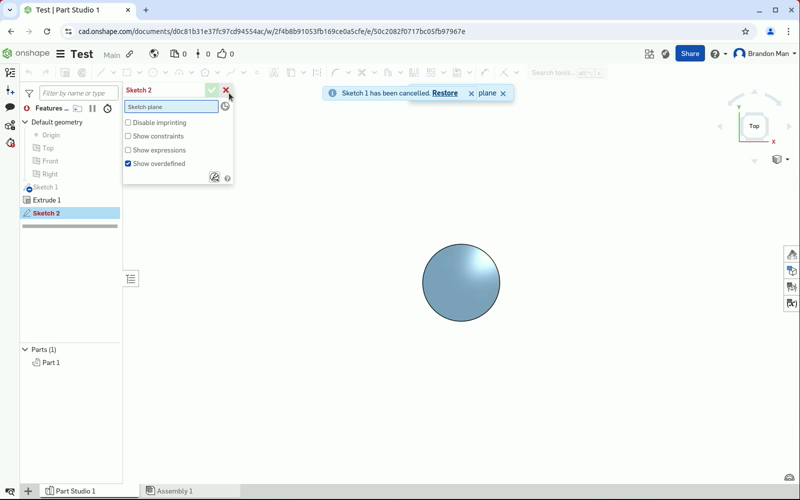
mouse_move(73, 150)
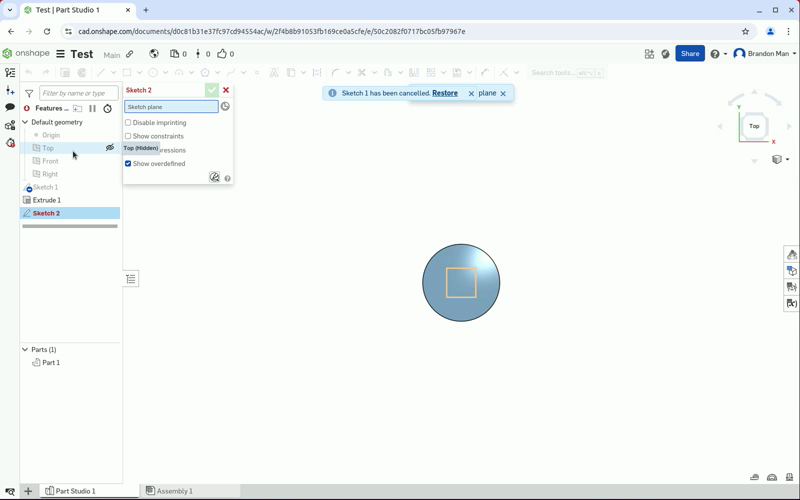
click(73, 150)
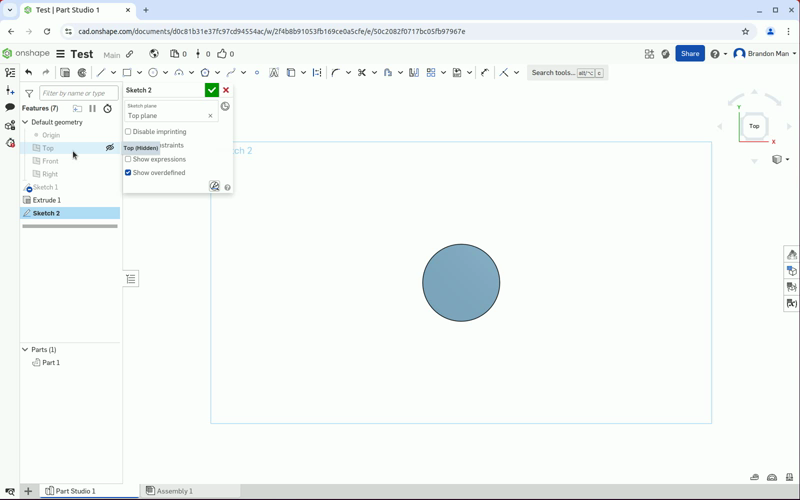
mouse_move(73, 352)
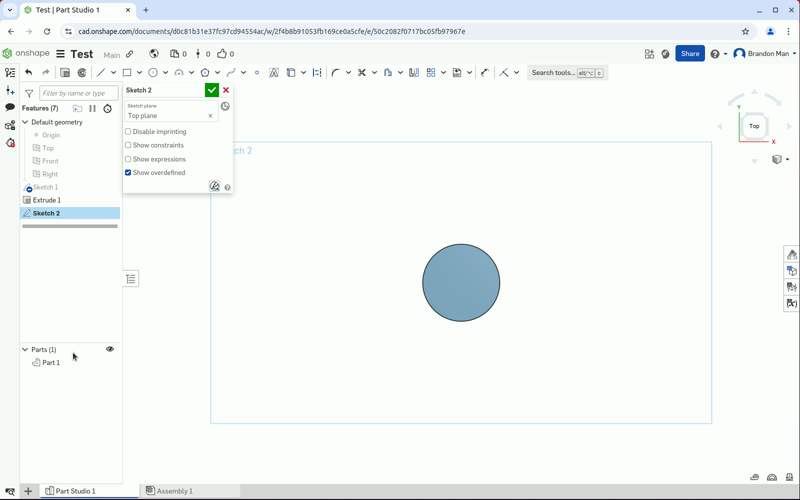
key(y)
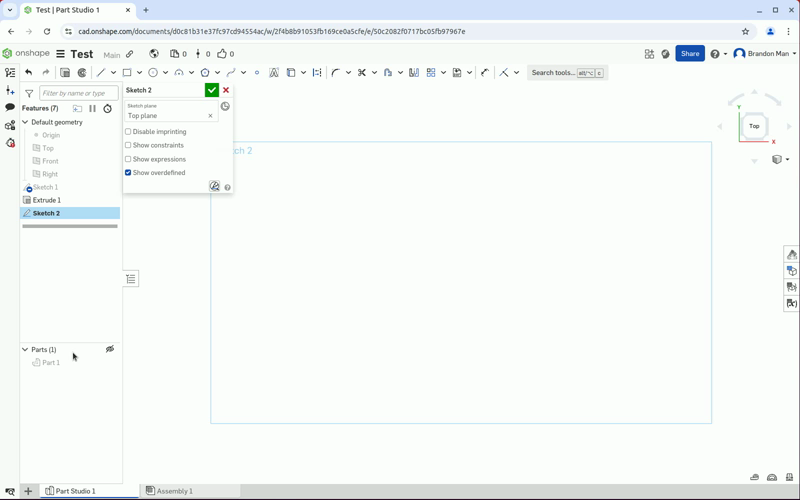
key(l)
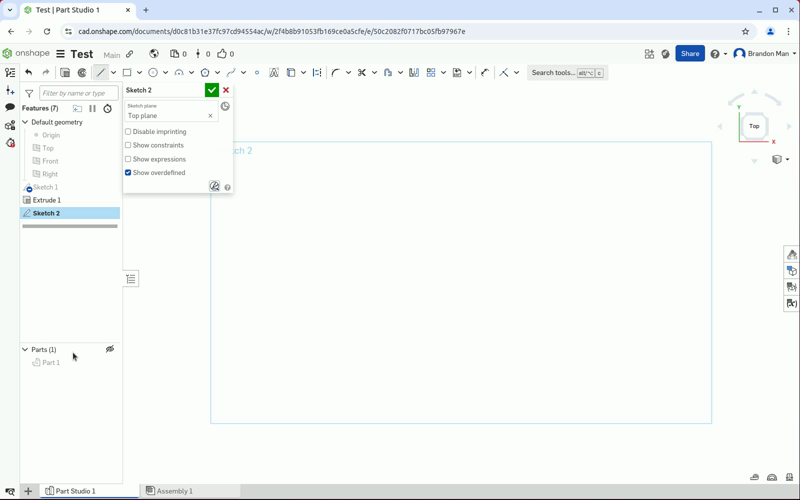
key_down(shift)
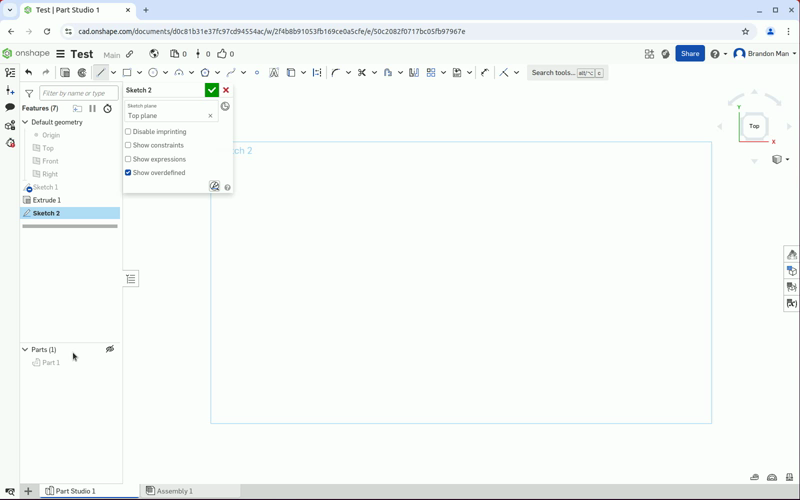
mouse_move(497, 292)
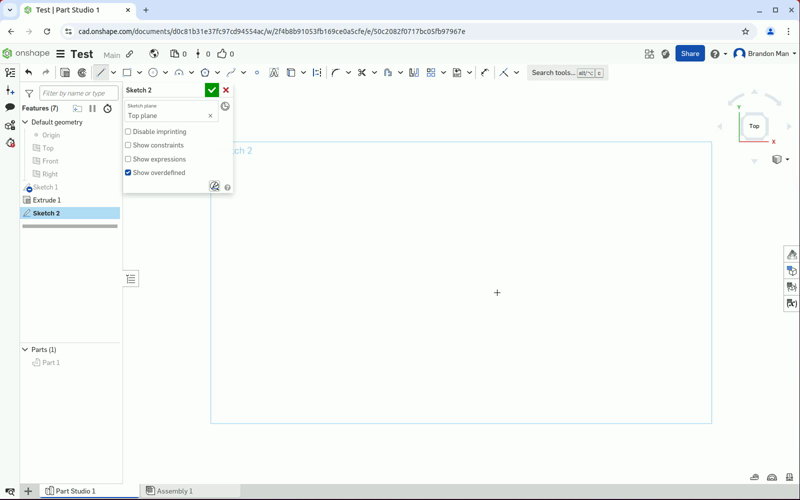
click(497, 292)
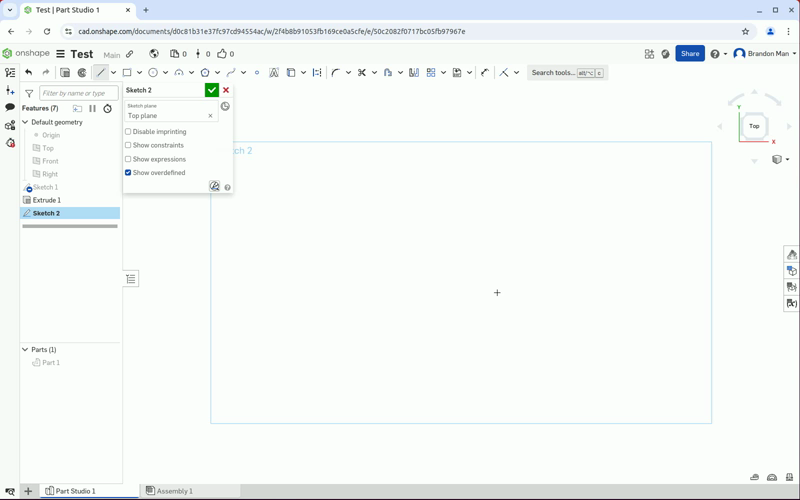
key_up(shift)
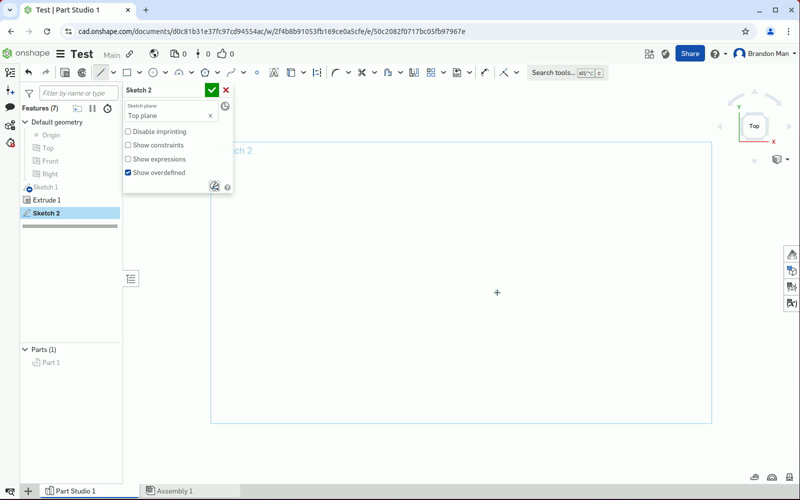
key_down(shift)
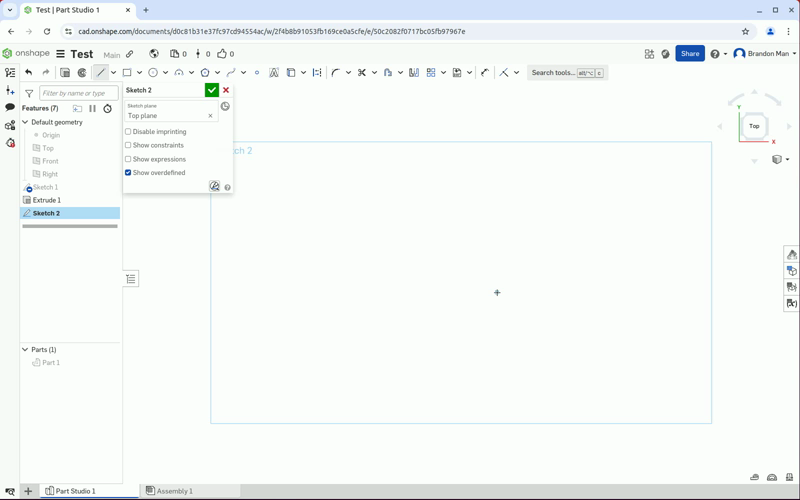
mouse_move(527, 292)
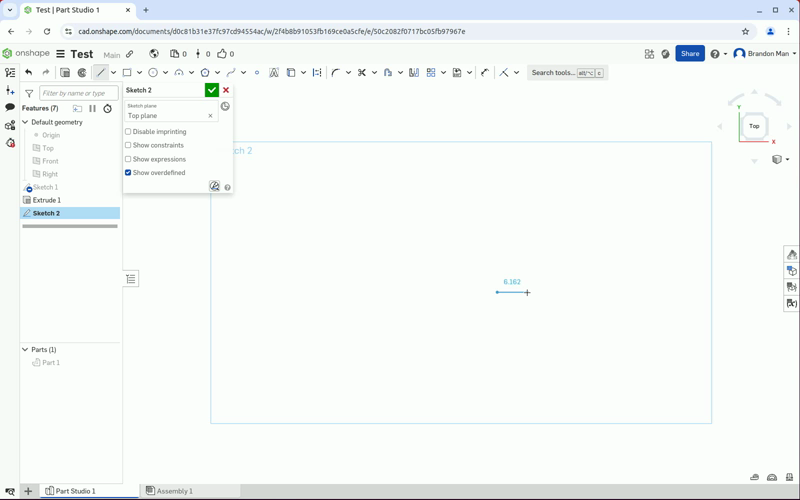
mouse_move(506, 292)
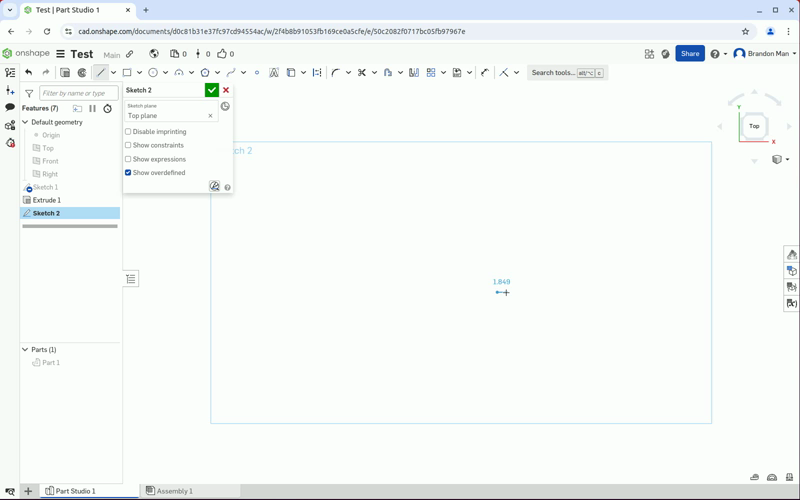
click(506, 292)
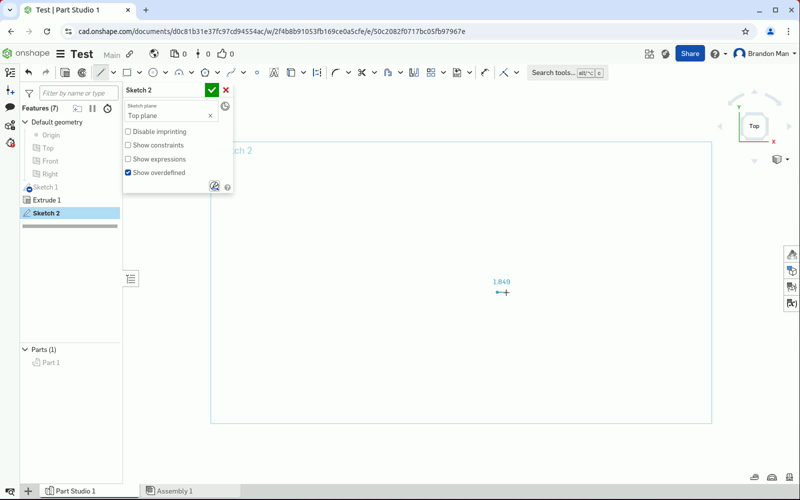
key_up(shift)
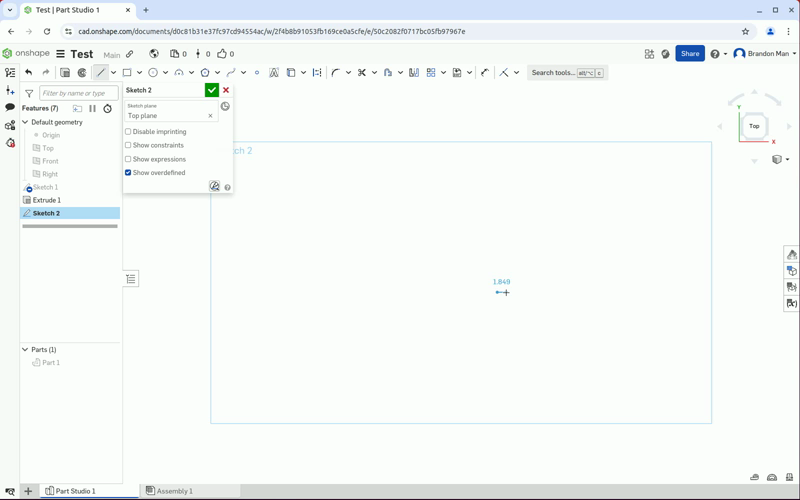
key_down(shift)
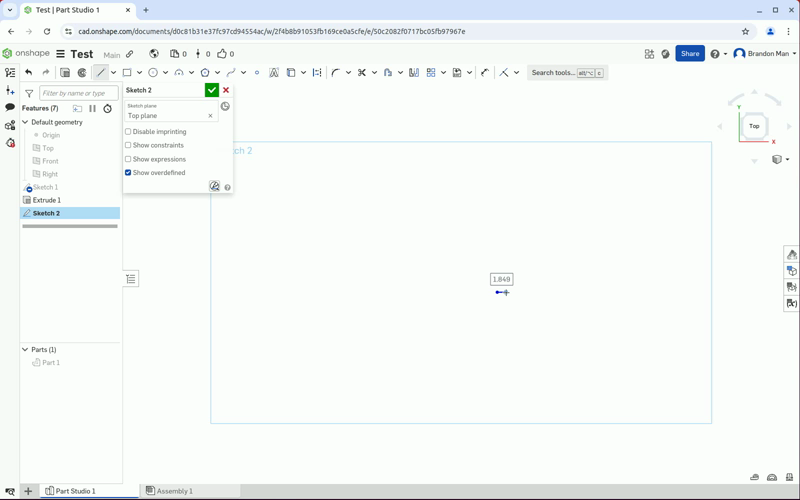
mouse_move(536, 292)
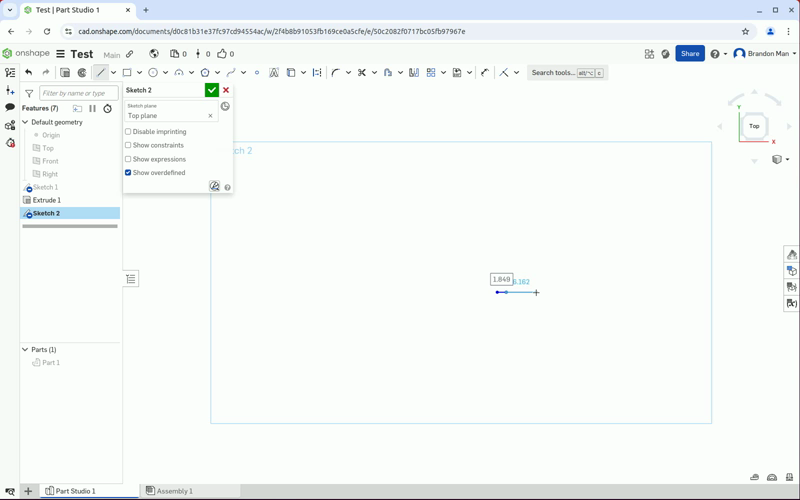
mouse_move(506, 272)
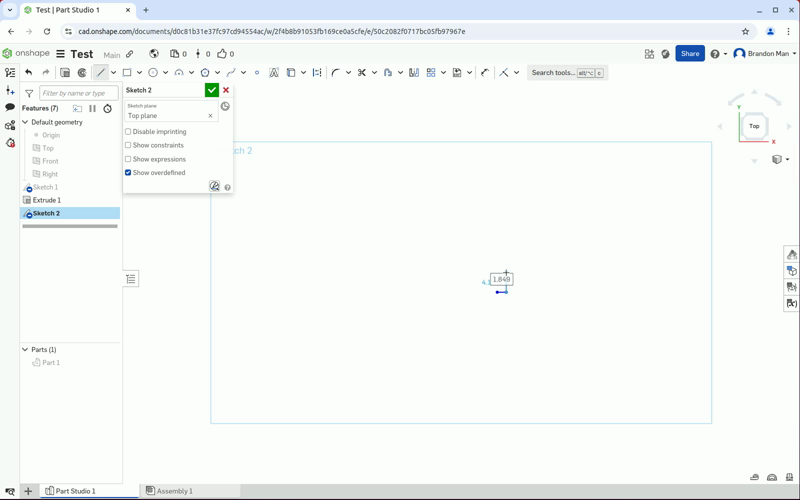
click(506, 272)
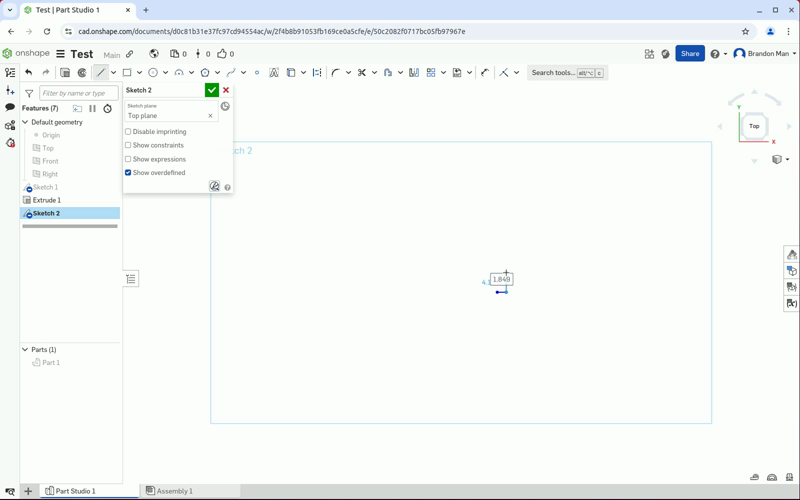
key_up(shift)
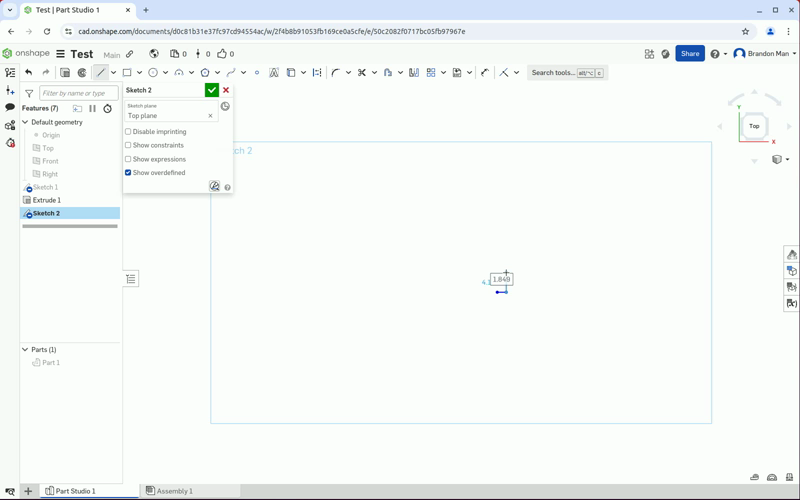
key_down(shift)
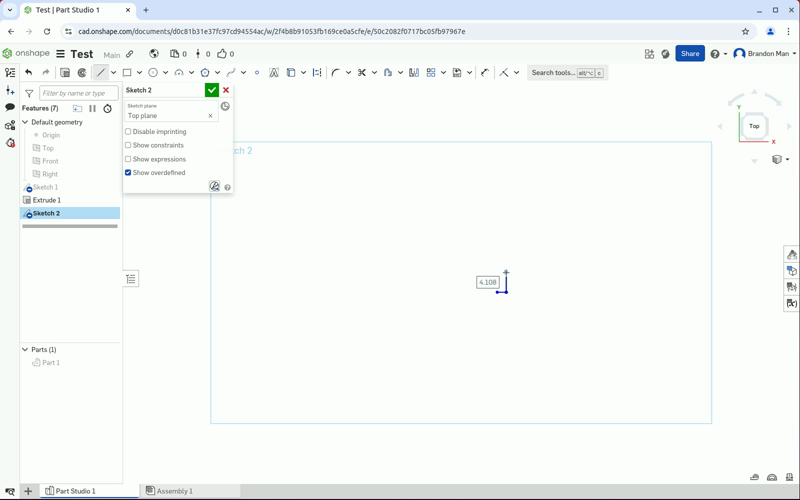
mouse_move(536, 272)
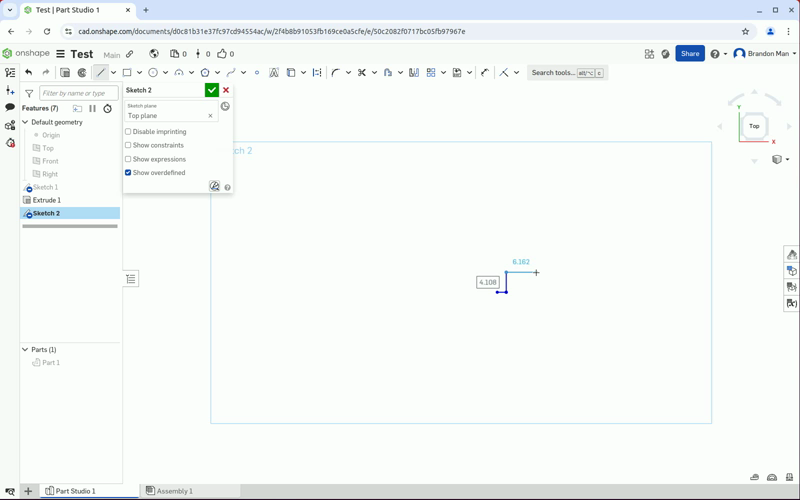
mouse_move(497, 272)
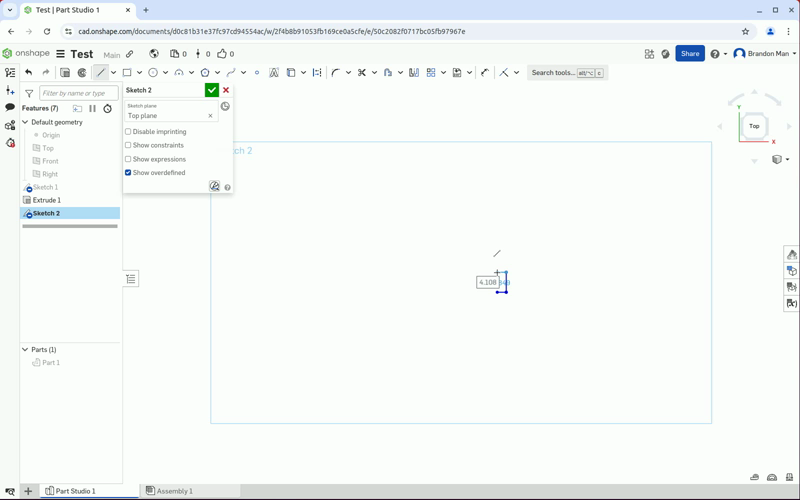
click(497, 272)
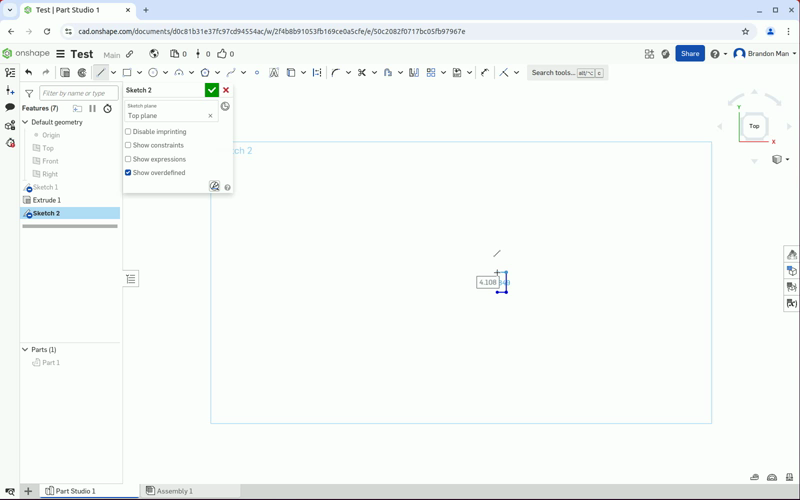
key_up(shift)
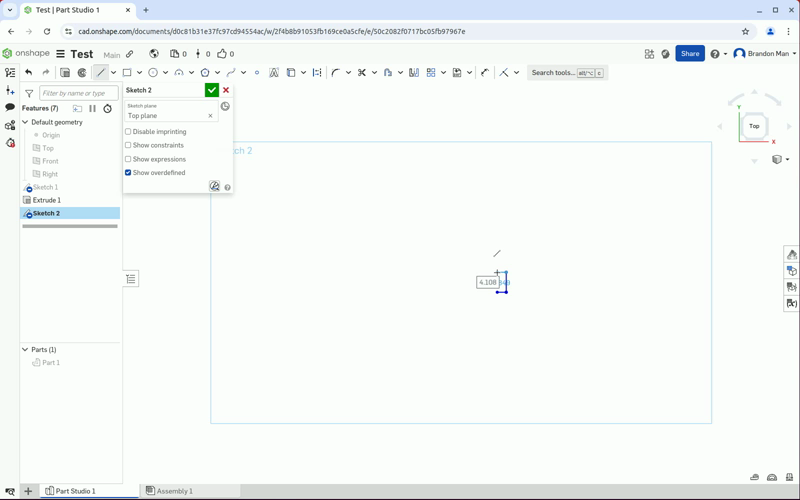
key(esc)
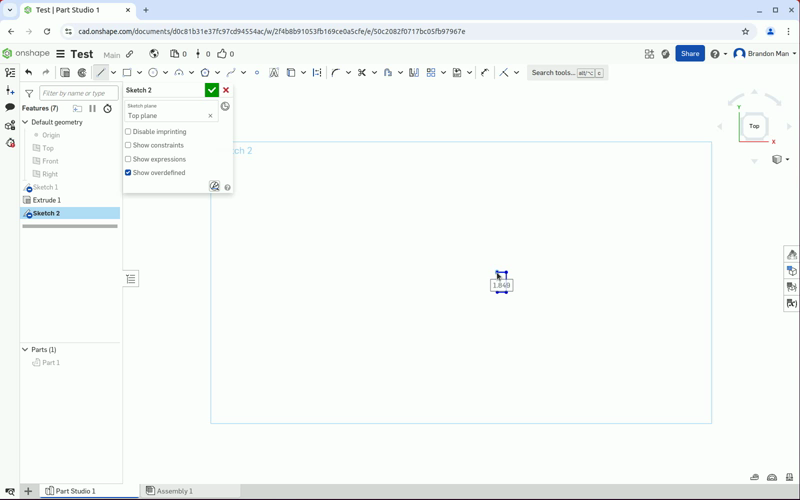
key(a)
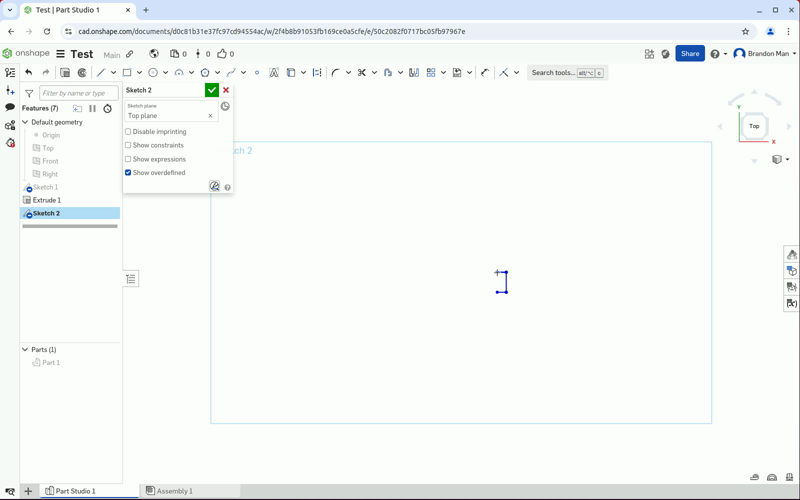
mouse_move(497, 272)
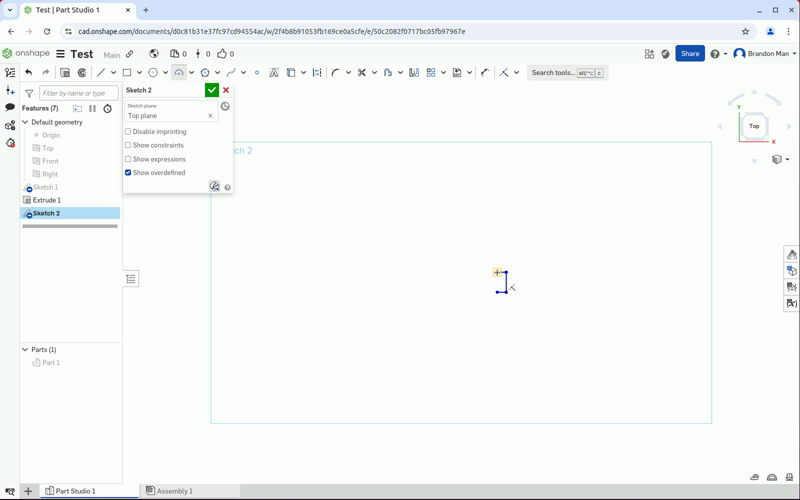
click(497, 272)
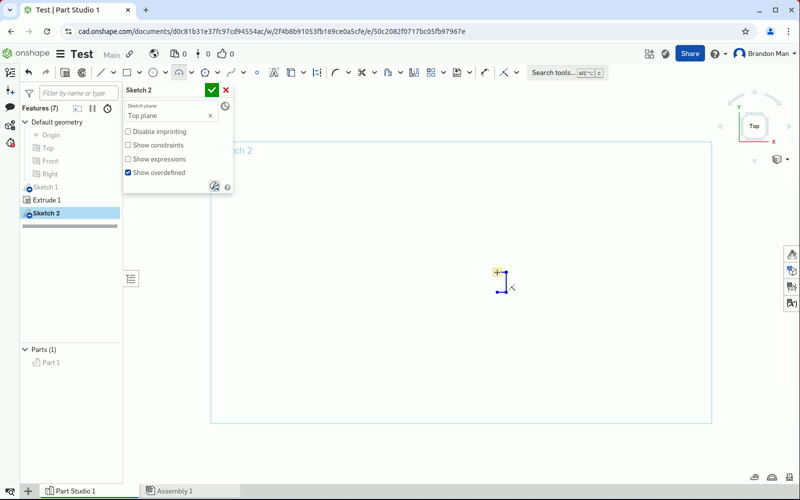
mouse_move(497, 292)
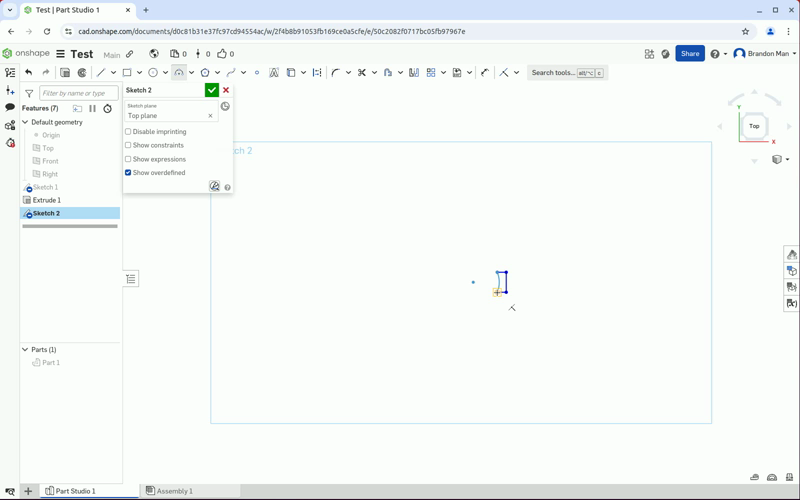
click(497, 292)
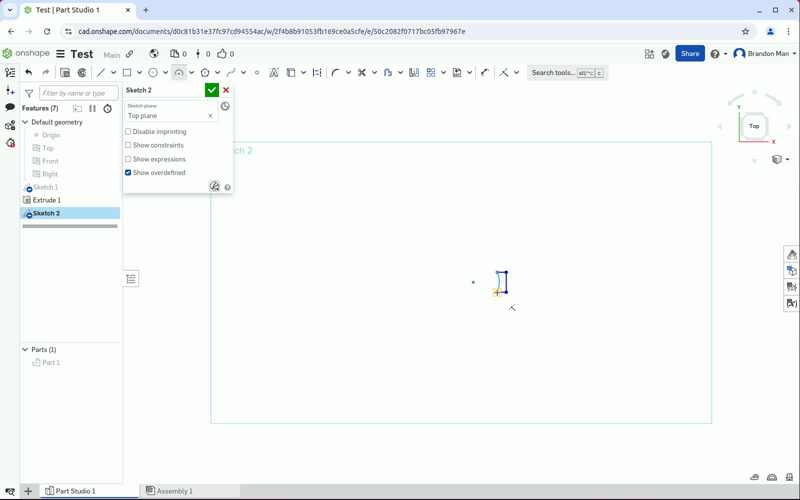
key_down(shift)
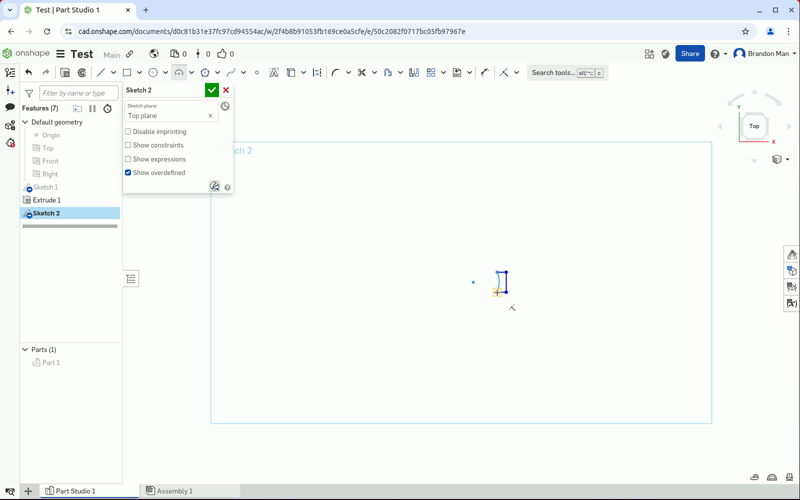
mouse_move(498, 282)
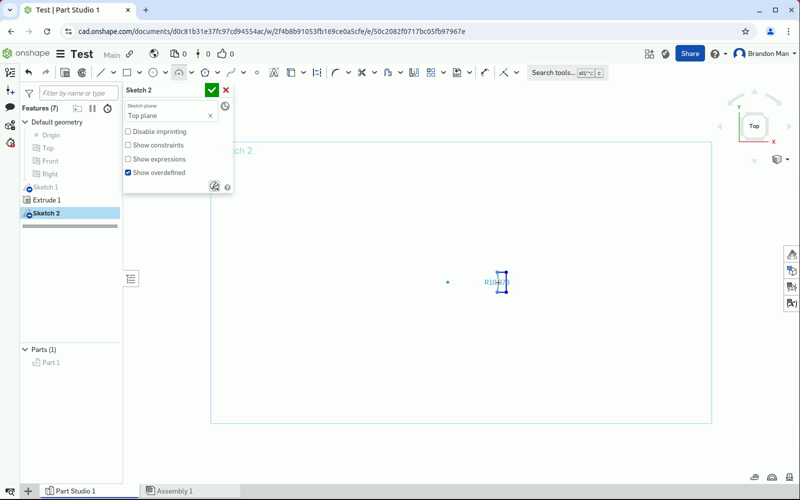
click(498, 282)
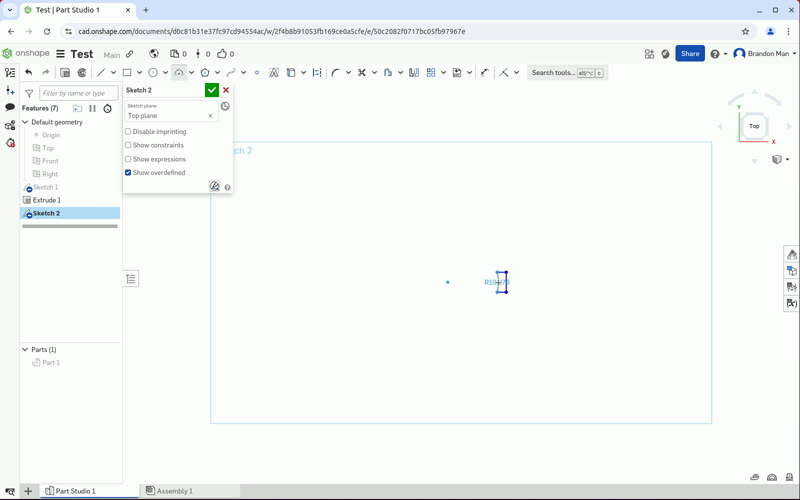
key_up(shift)
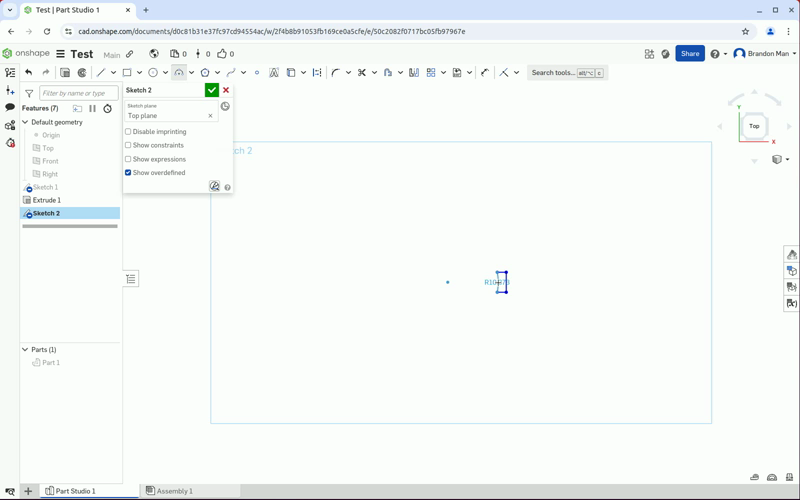
key(esc)
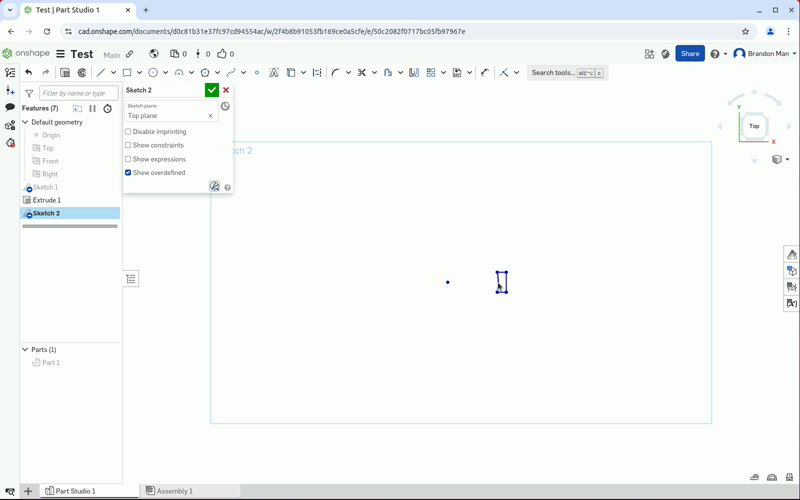
mouse_move(500, 275)
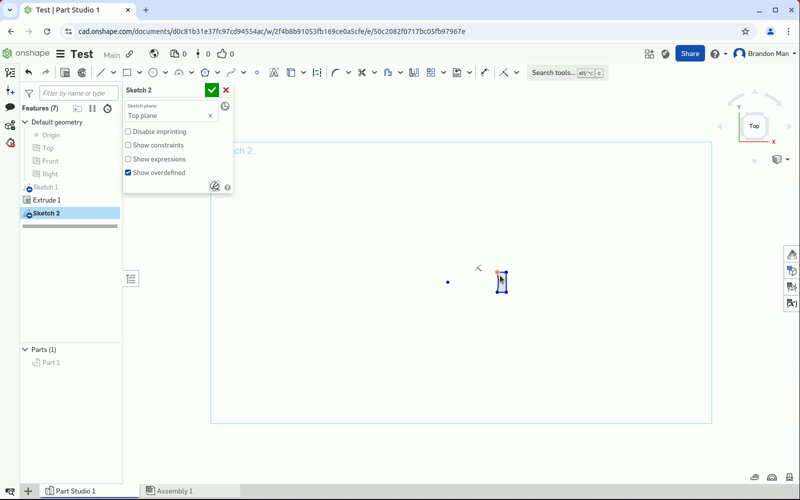
scroll(6)
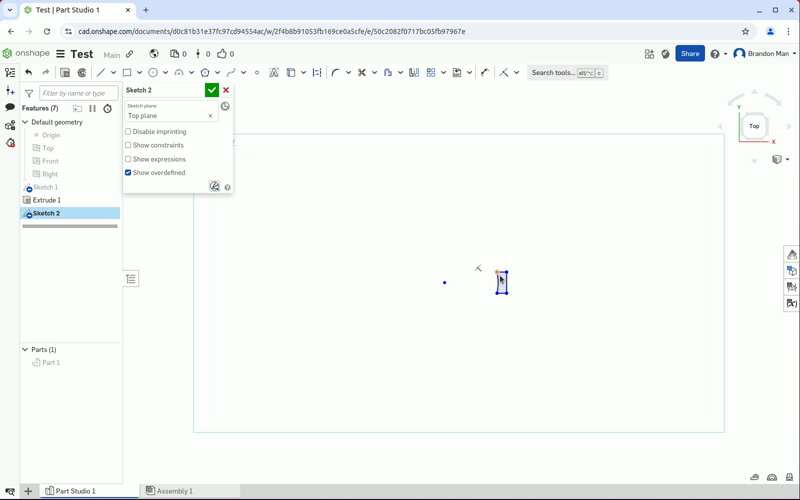
scroll(6)
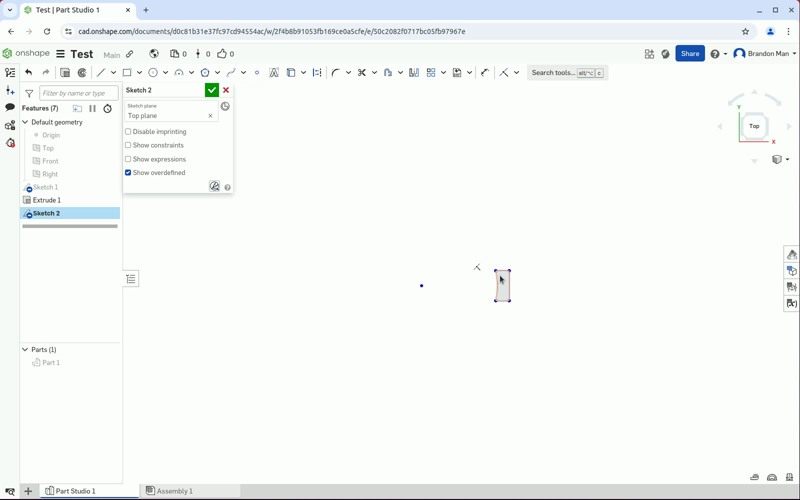
scroll(6)
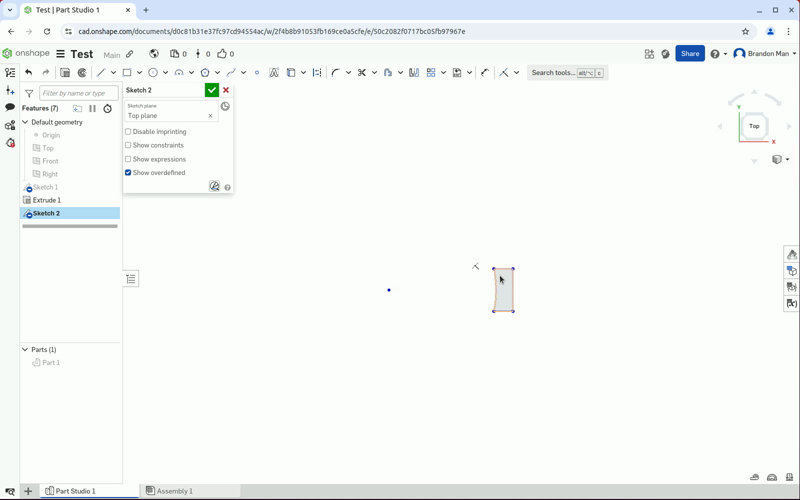
scroll(6)
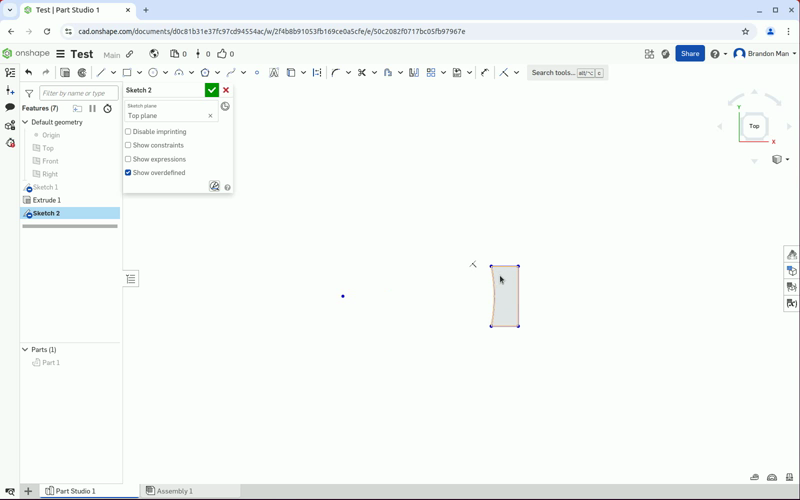
scroll(6)
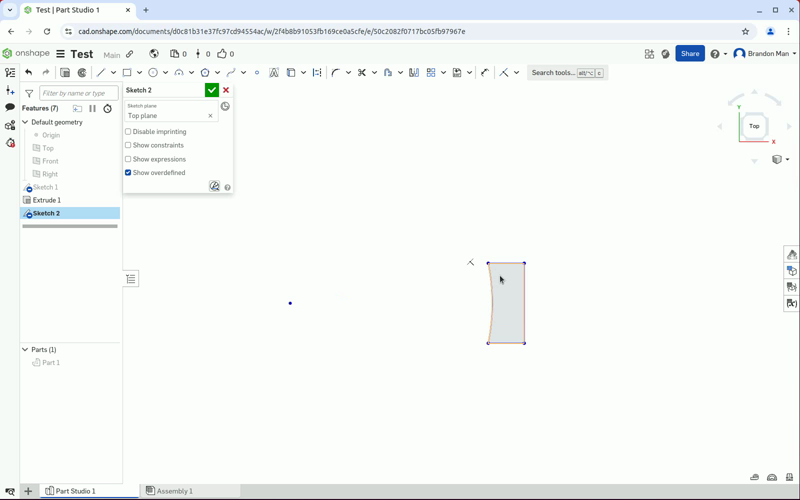
scroll(6)
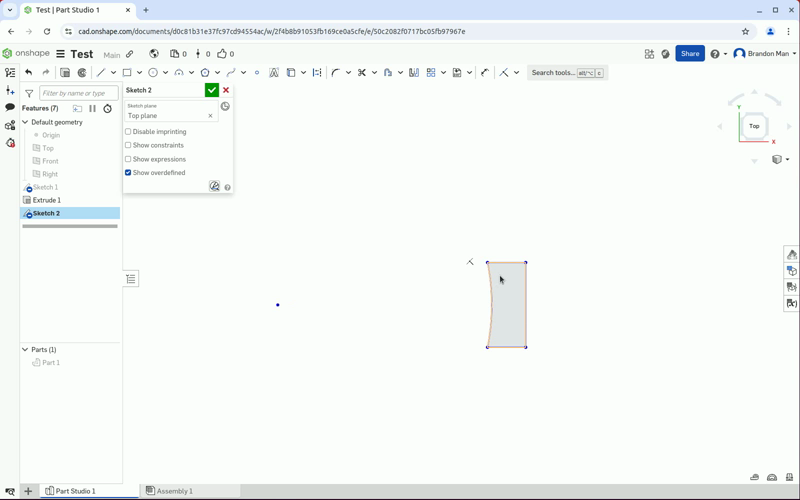
scroll(6)
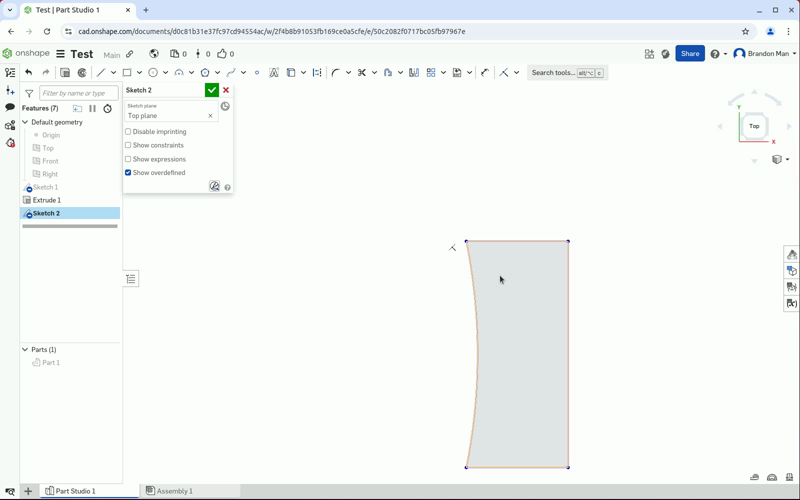
click(500, 275)
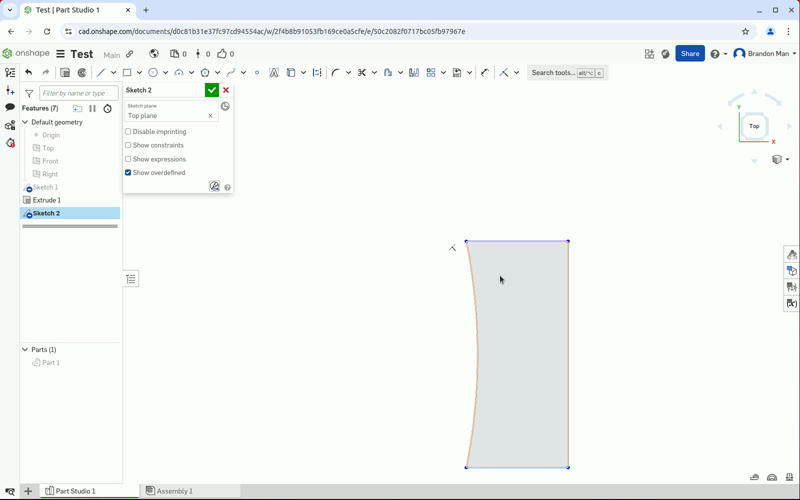
scroll(-6)
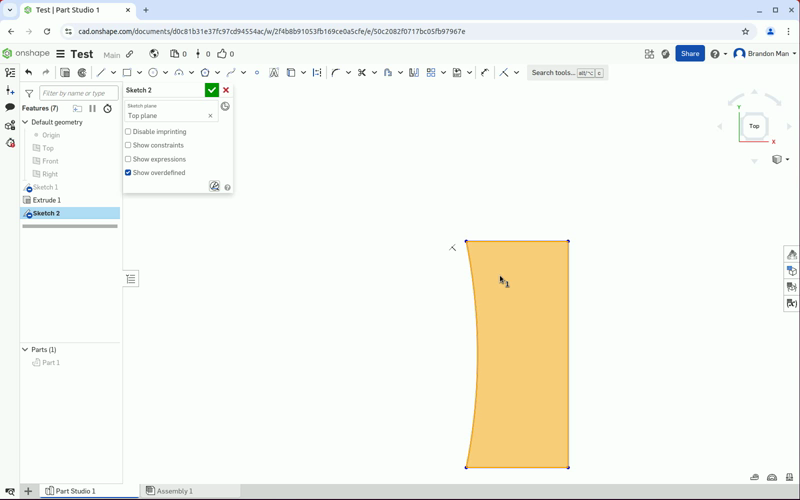
scroll(-6)
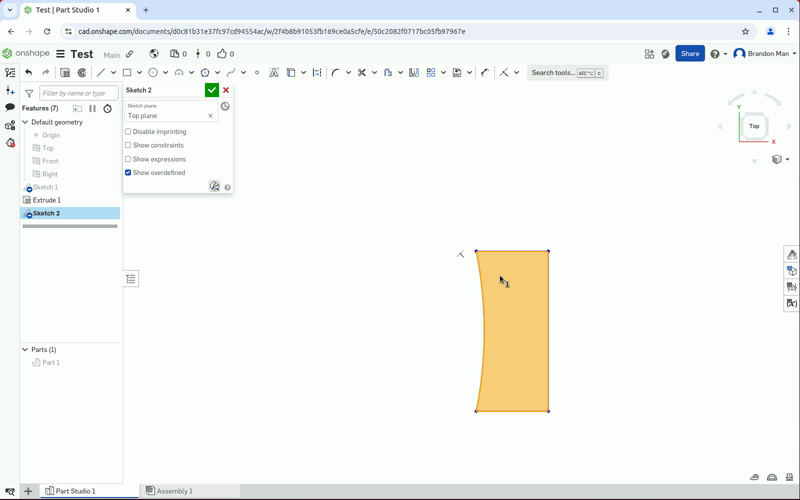
scroll(-6)
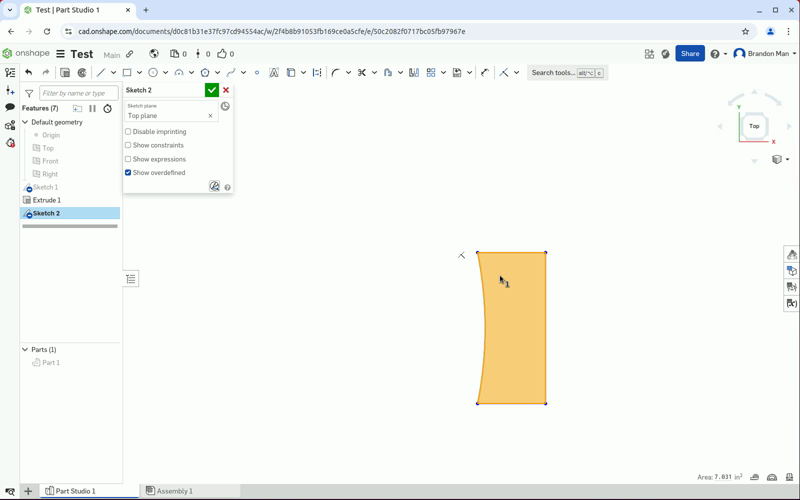
scroll(-6)
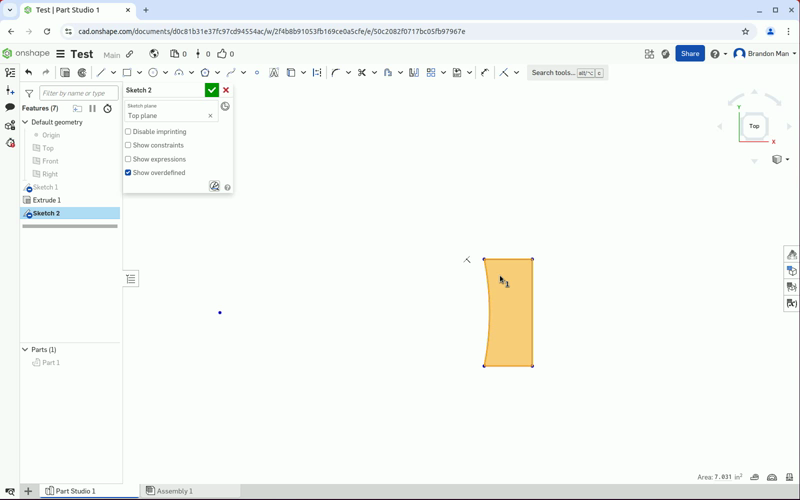
scroll(-6)
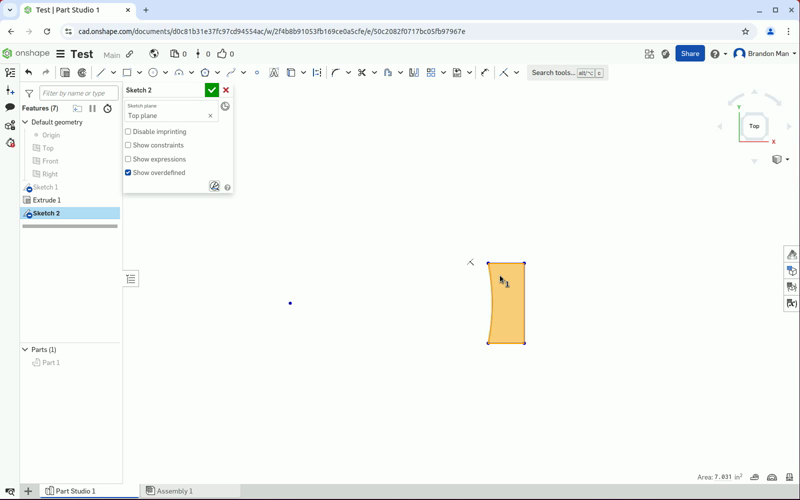
scroll(-6)
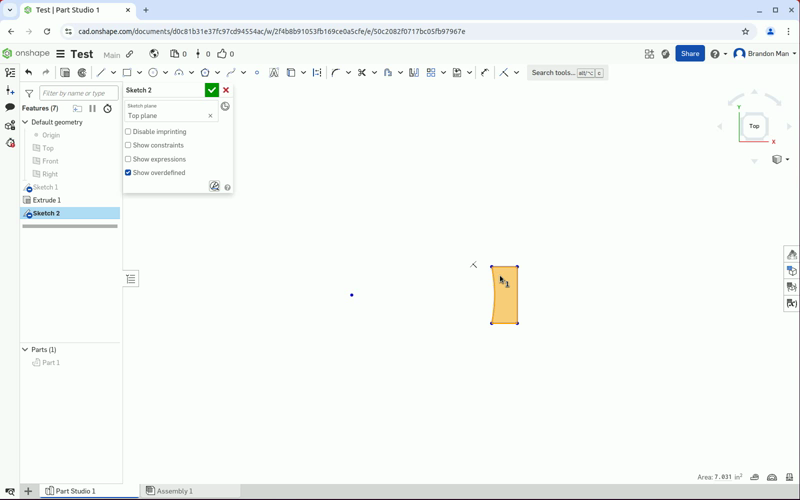
scroll(-6)
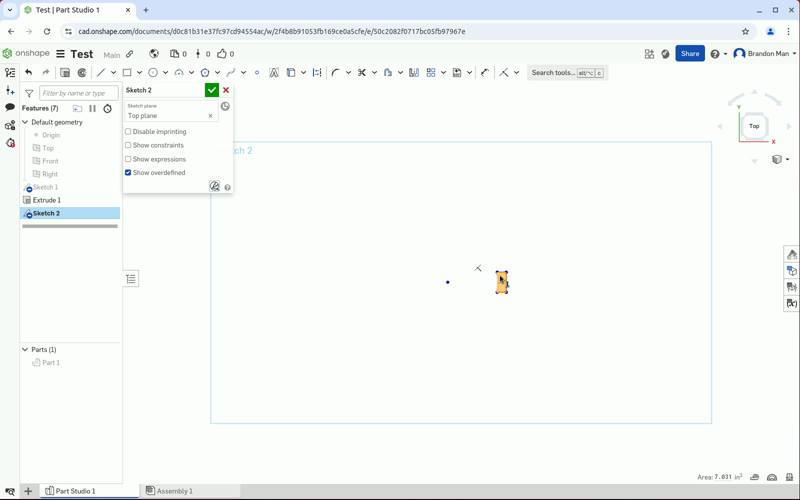
mouse_move(73, 352)
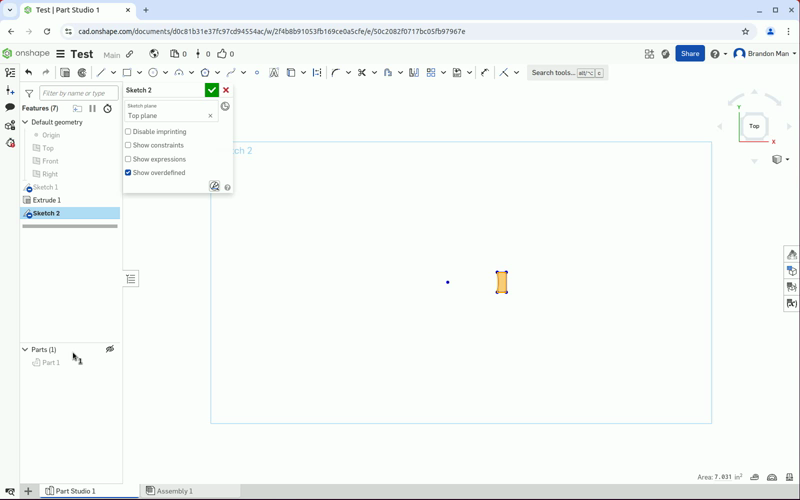
key(shift+y)
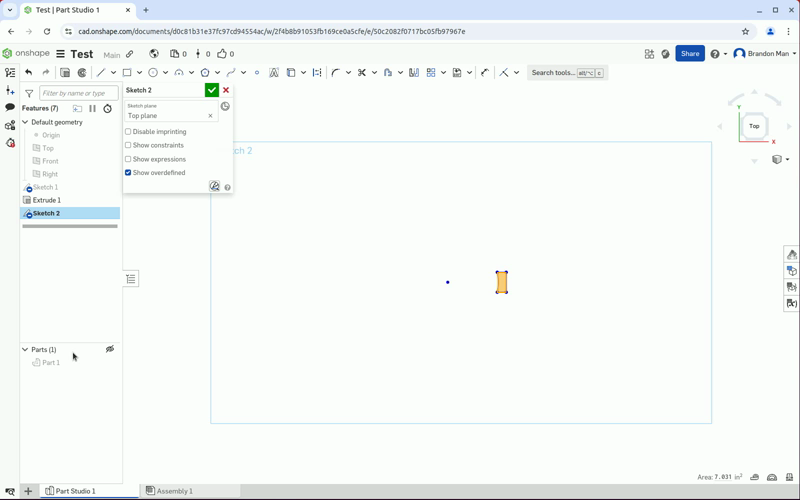
key(shift+e)
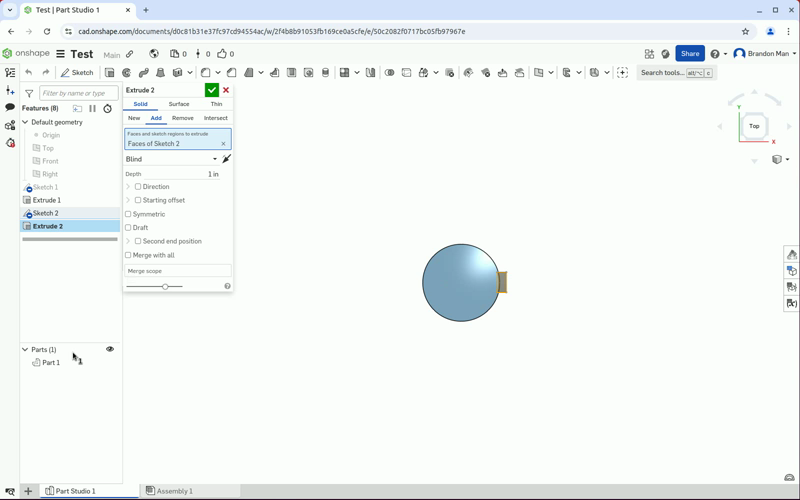
mouse_move(143, 106)
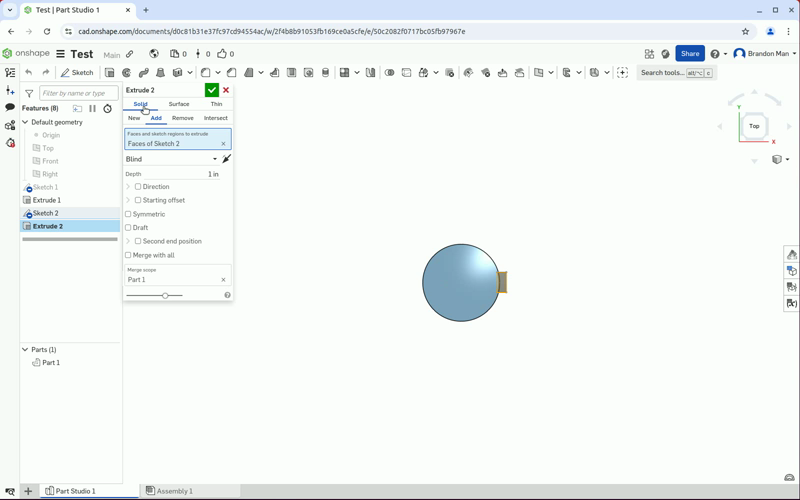
click(143, 106)
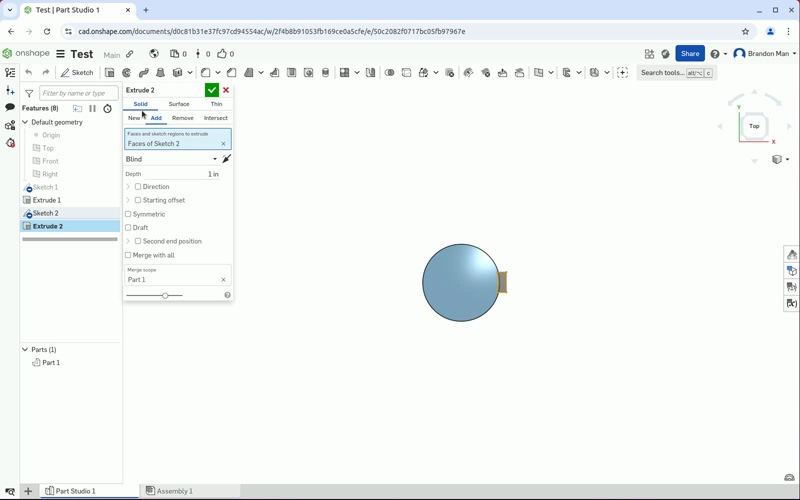
mouse_move(137, 120)
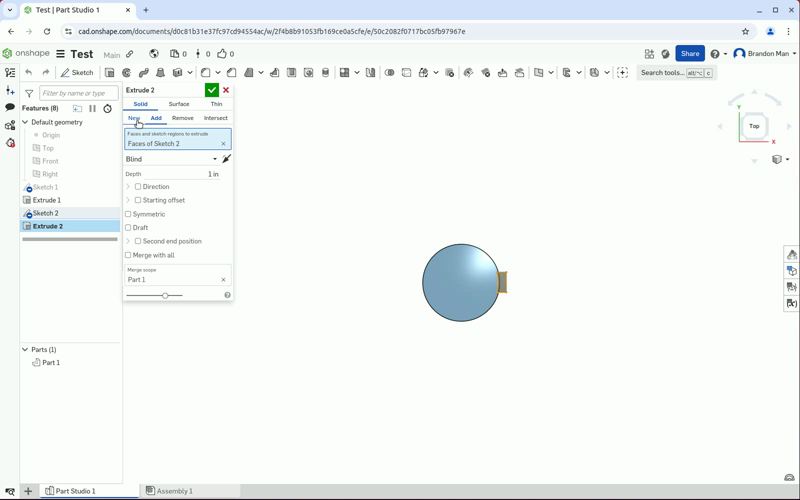
click(137, 120)
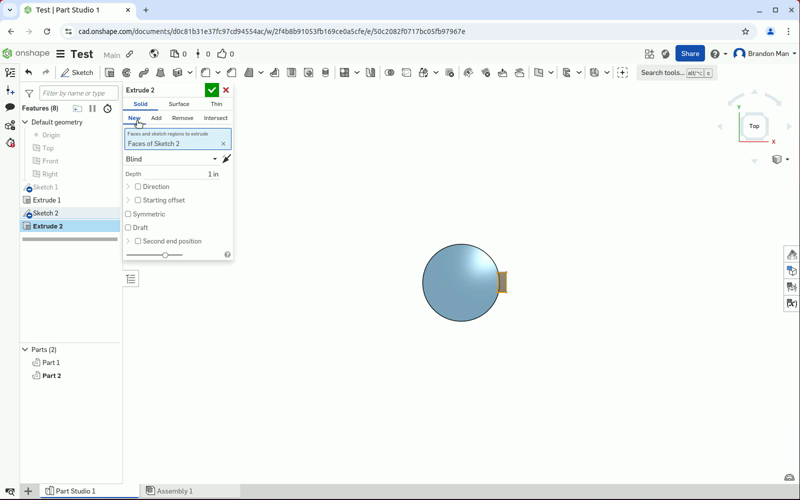
key(tab, 4)
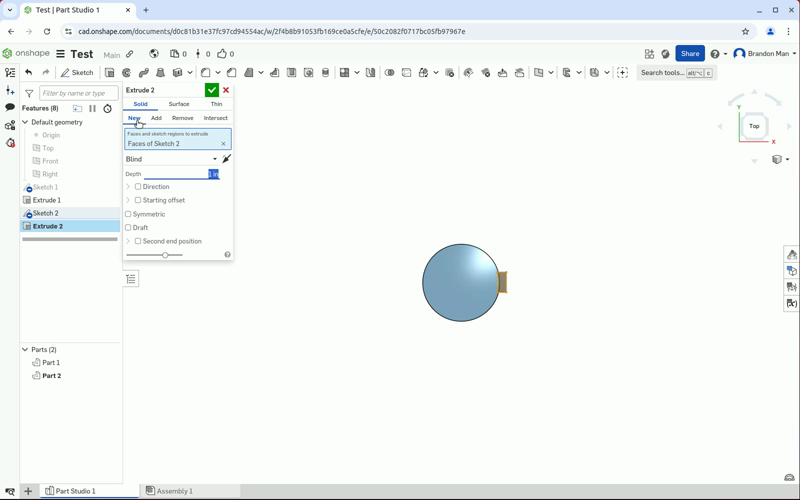
text(7.703)
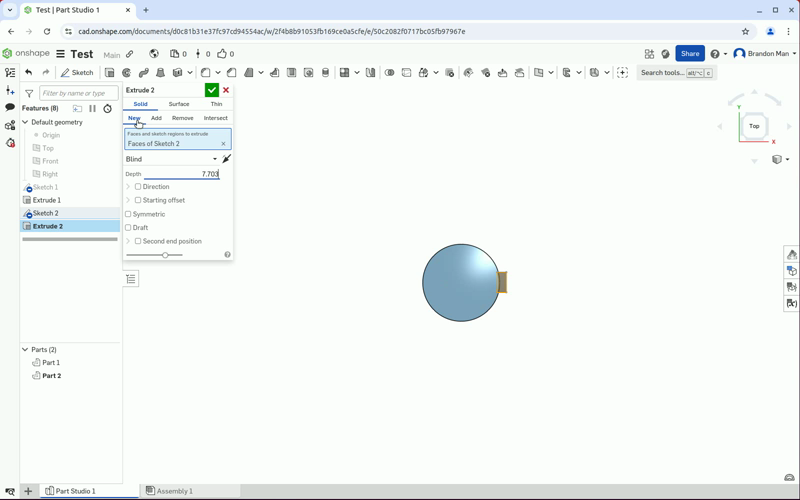
key(enter)
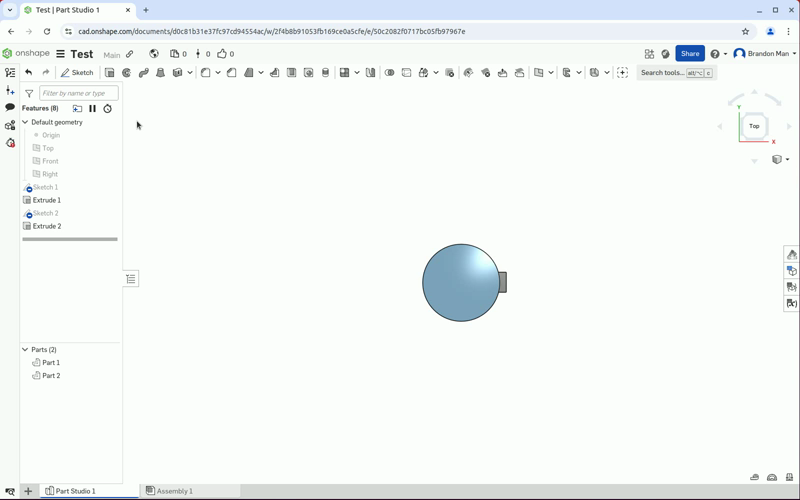
key(shift+h)
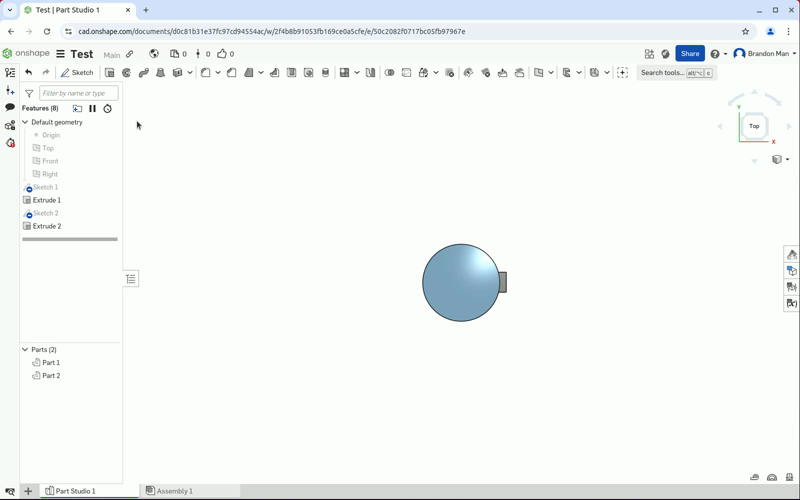
key(shift+h)
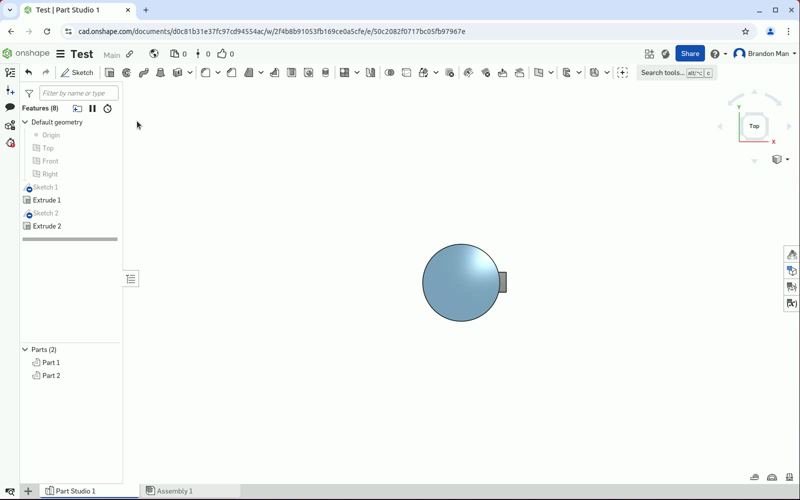
mouse_move(73, 189)
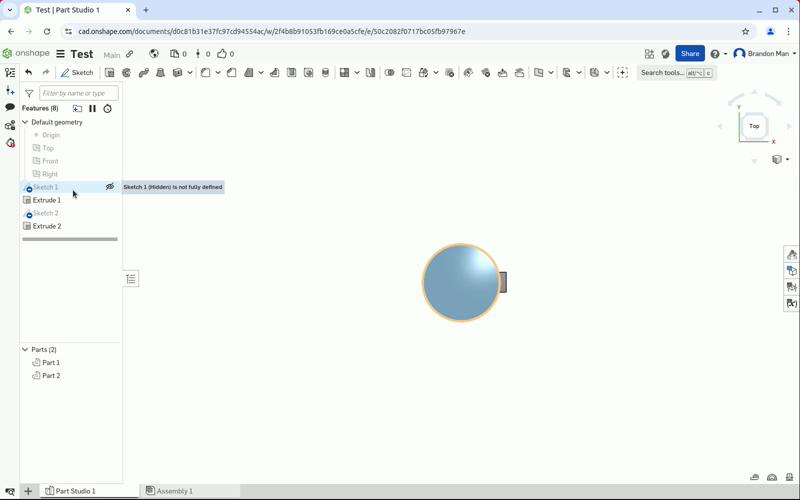
click(73, 189)
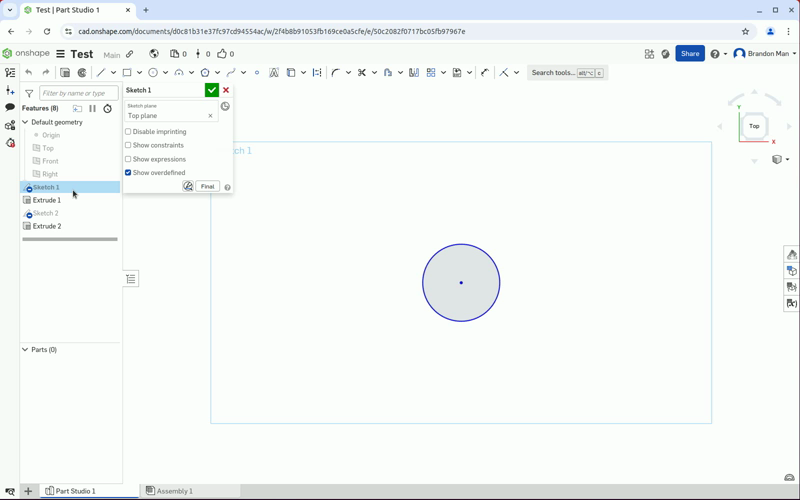
mouse_move(229, 92)
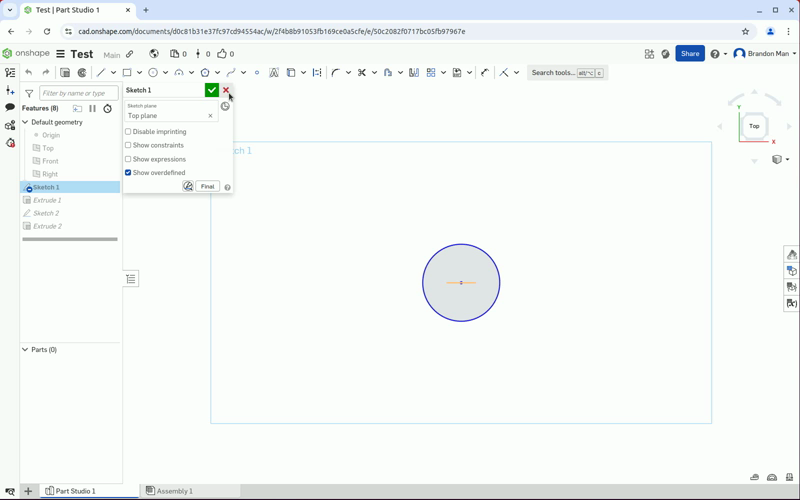
click(229, 92)
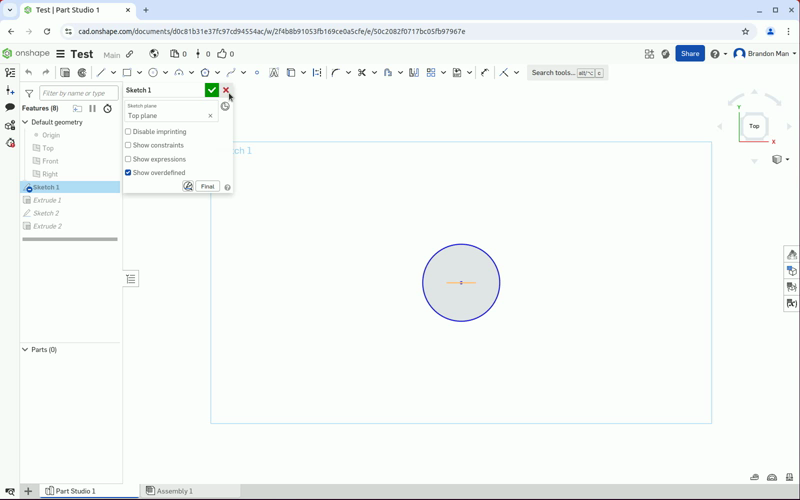
key(shift+s)
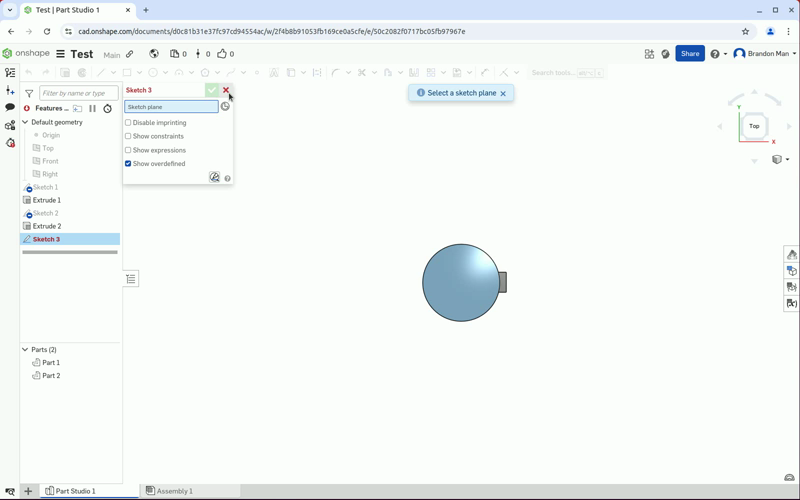
mouse_move(73, 150)
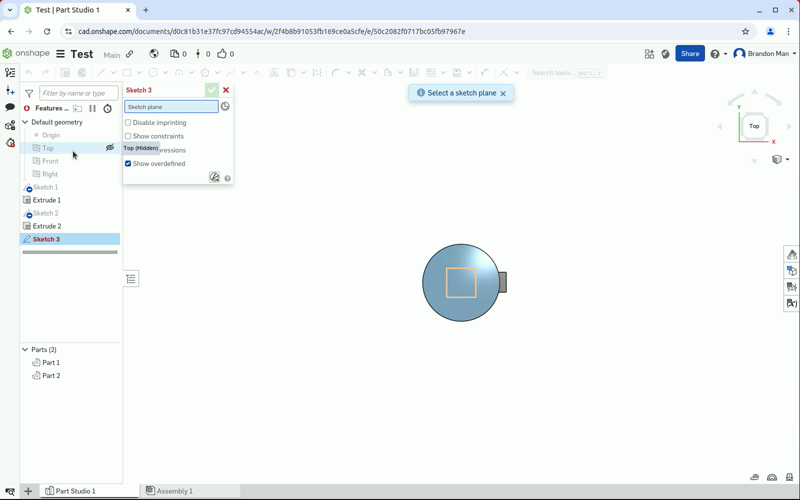
click(73, 150)
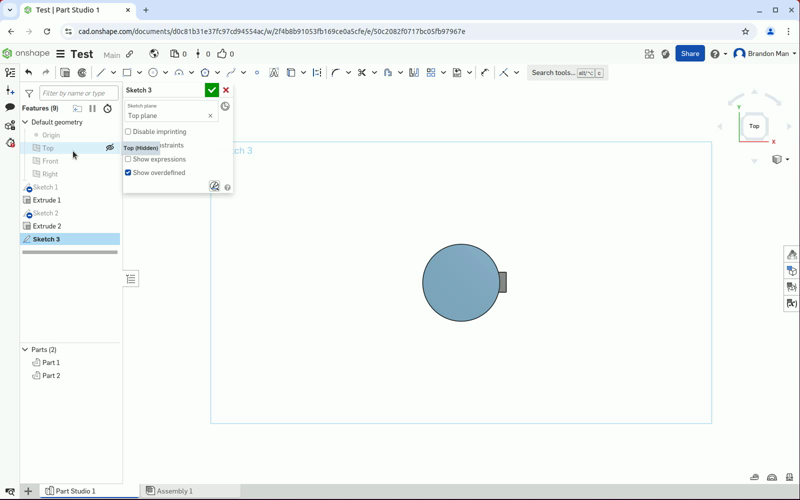
mouse_move(73, 352)
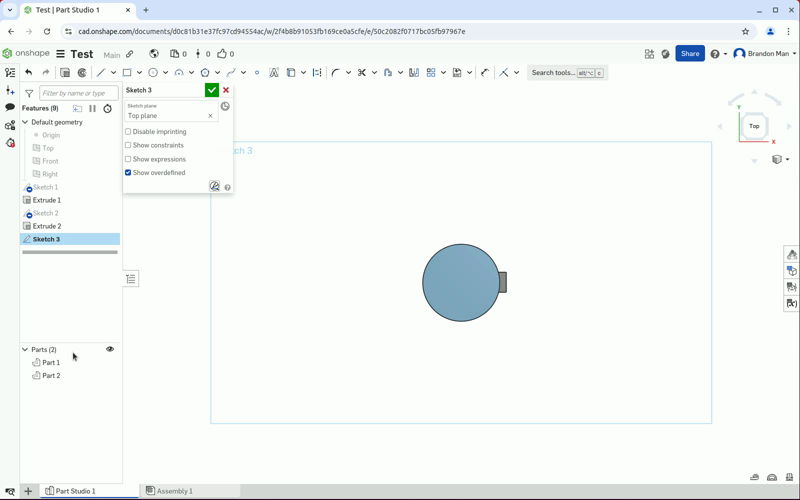
key(y)
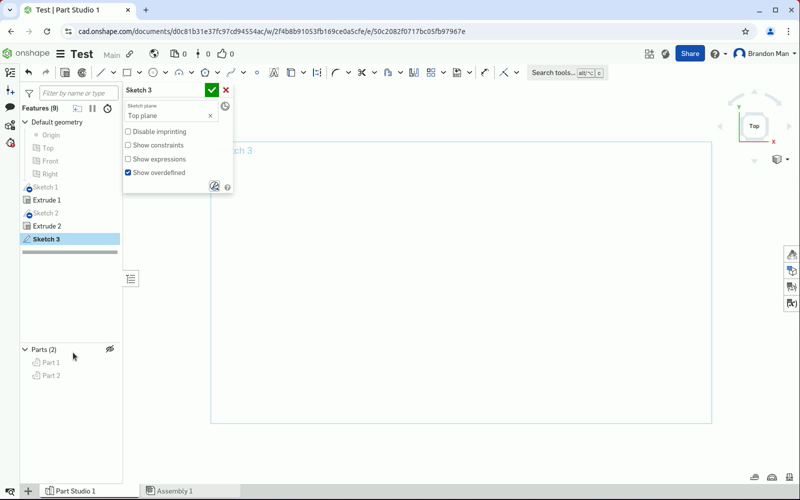
key(l)
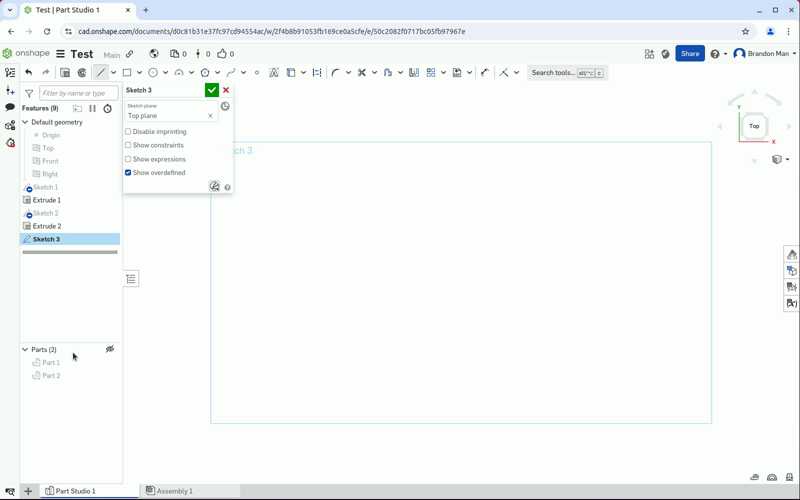
key_down(shift)
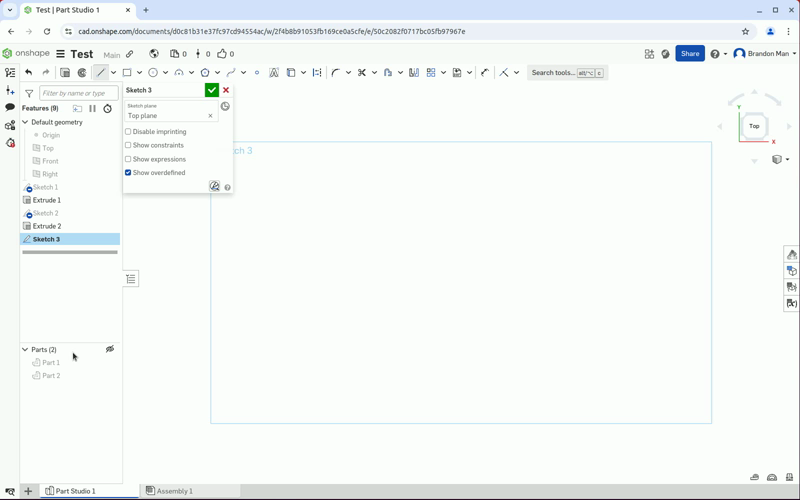
mouse_move(386, 281)
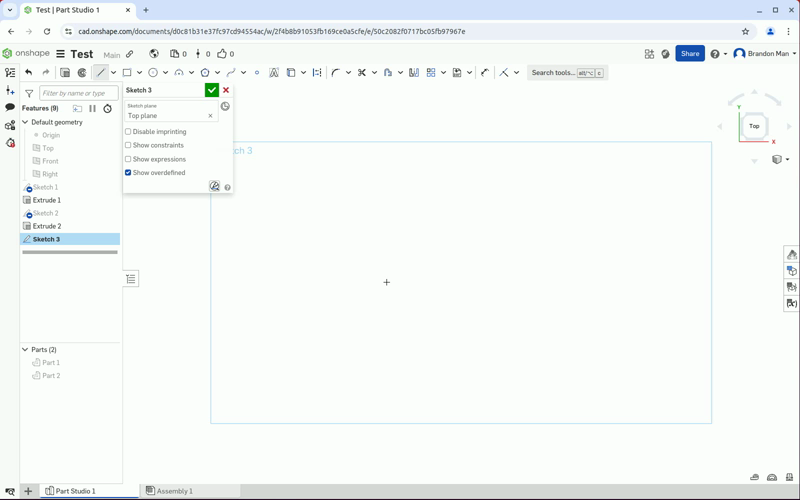
click(386, 281)
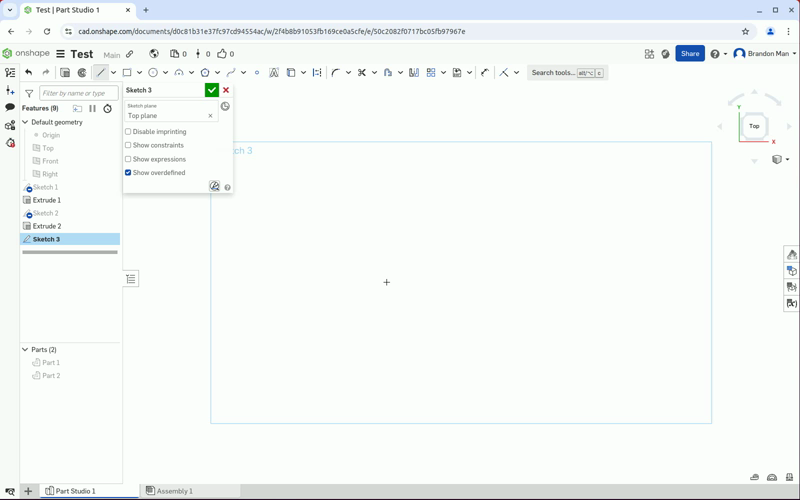
key_up(shift)
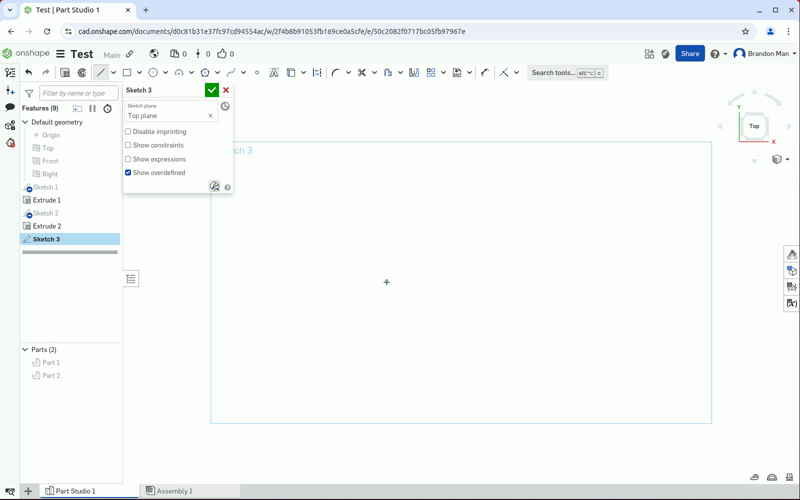
key_down(shift)
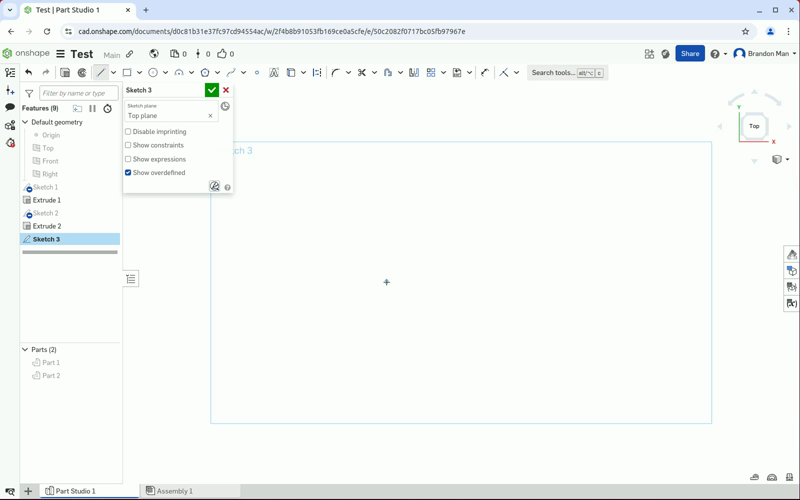
mouse_move(422, 347)
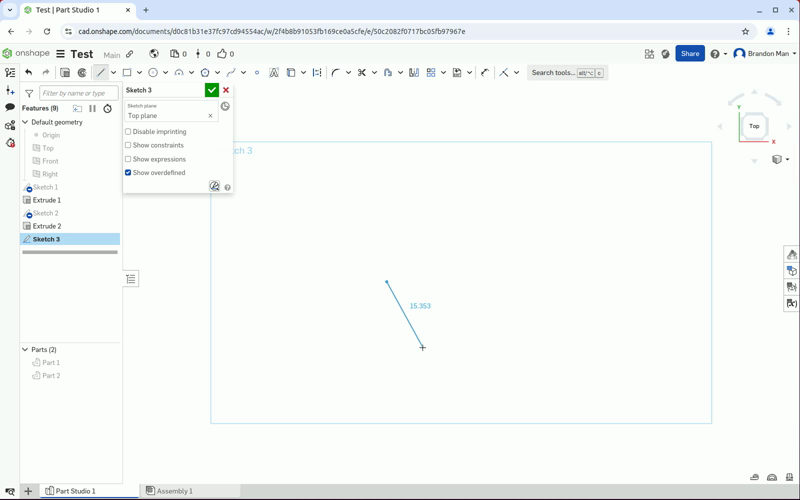
click(422, 347)
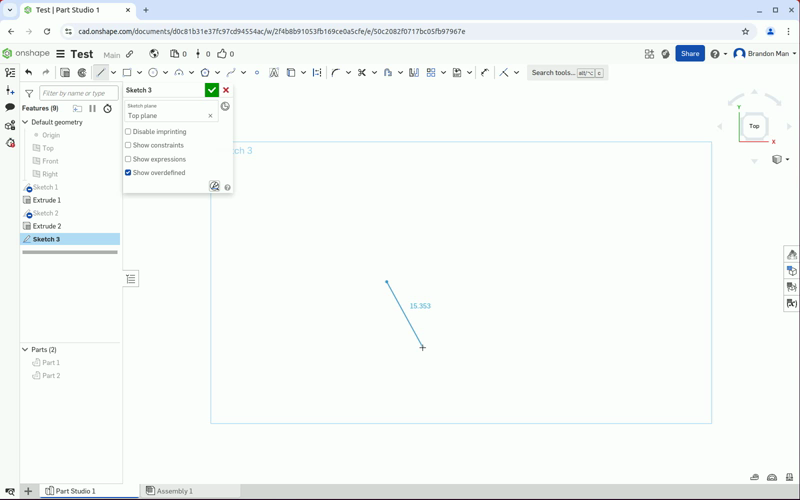
key_up(shift)
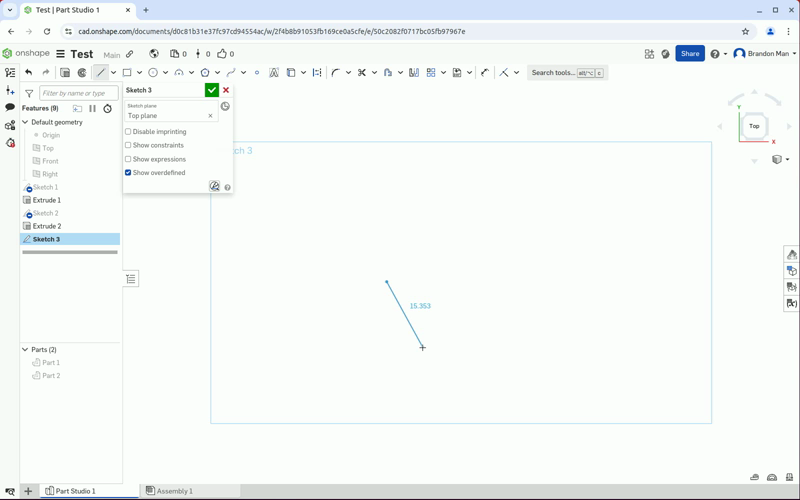
key_down(shift)
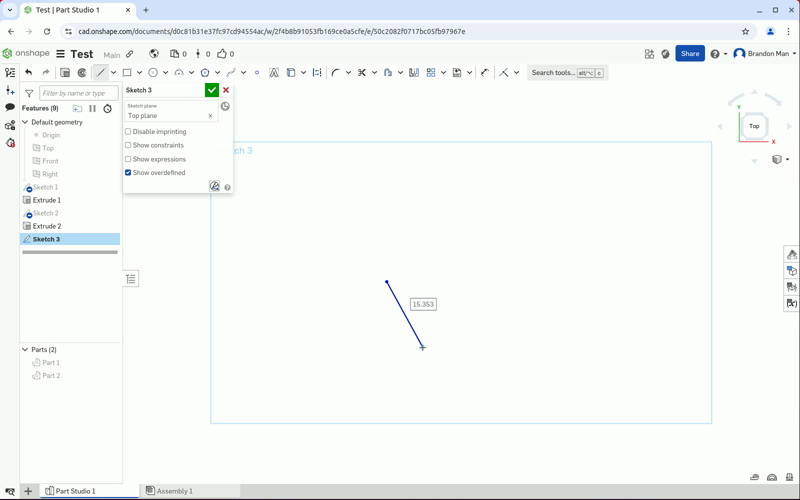
mouse_move(498, 347)
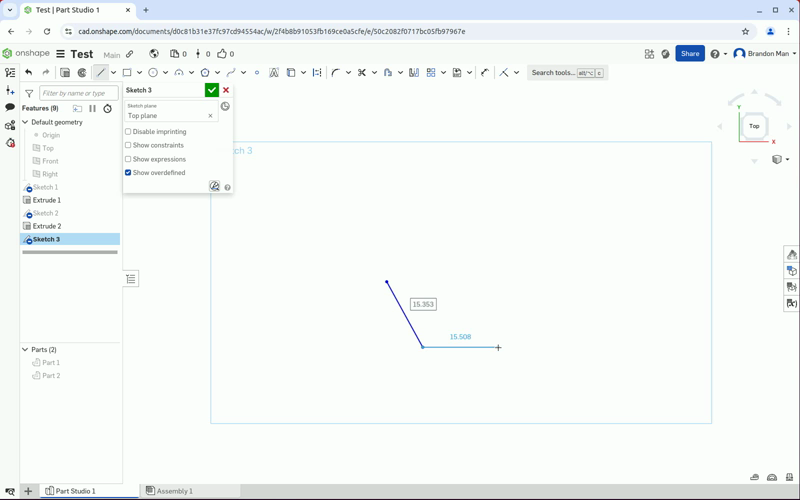
click(498, 347)
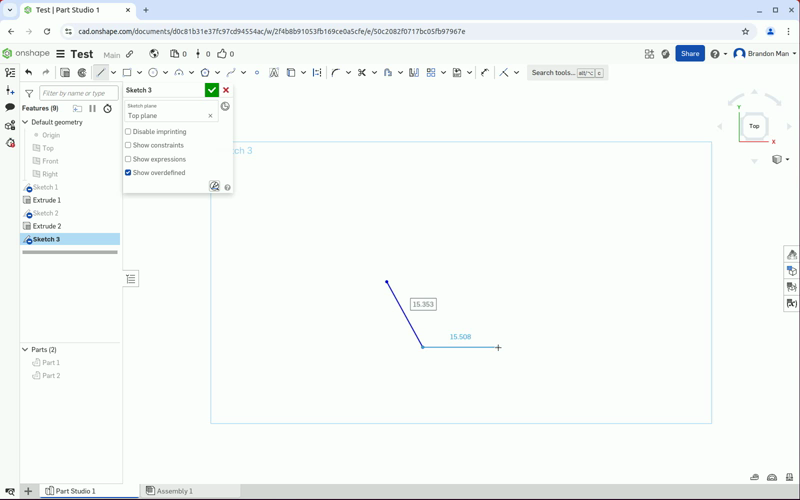
key_up(shift)
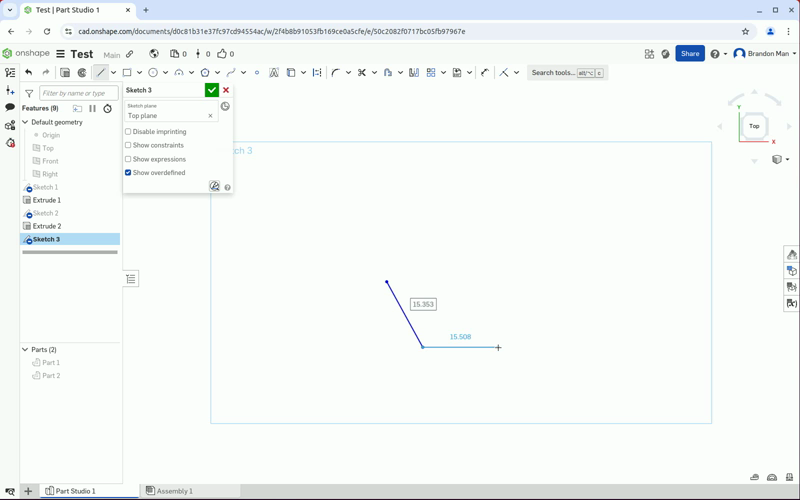
key_down(shift)
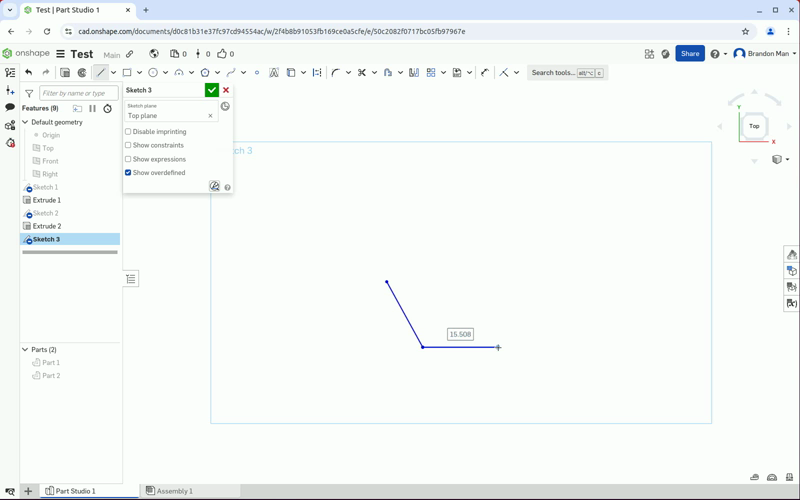
mouse_move(535, 284)
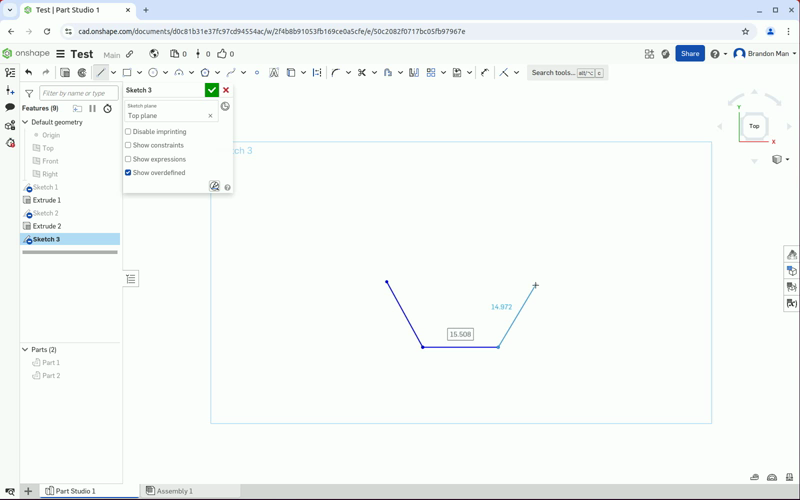
click(535, 284)
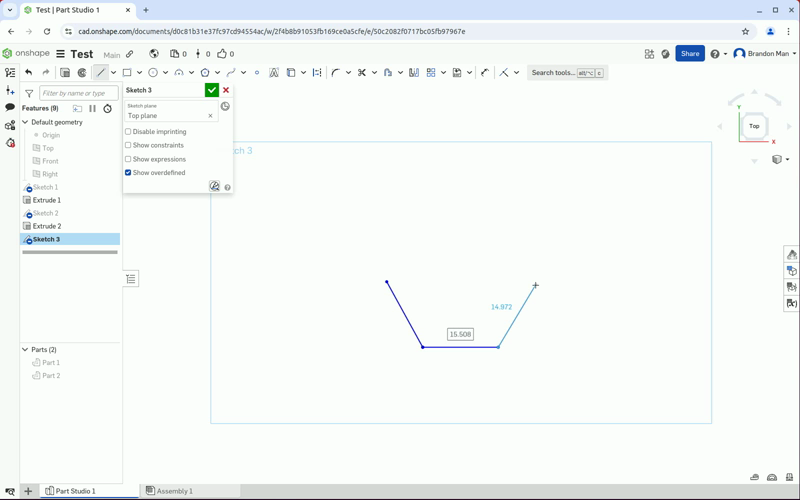
key_up(shift)
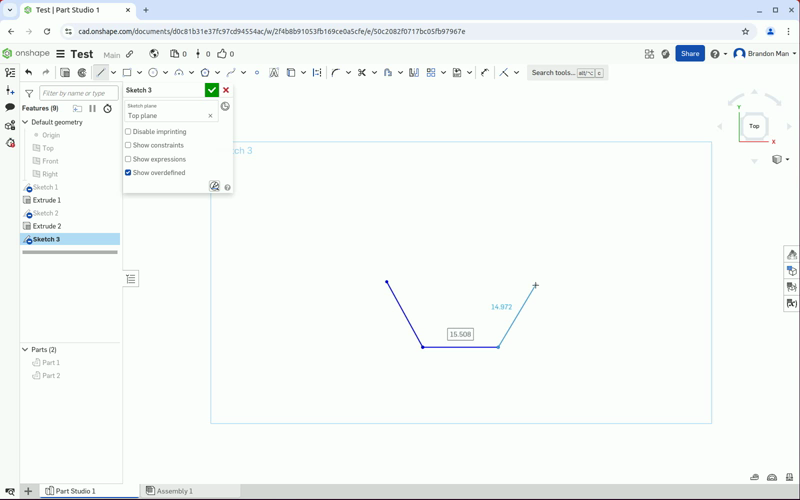
key_down(shift)
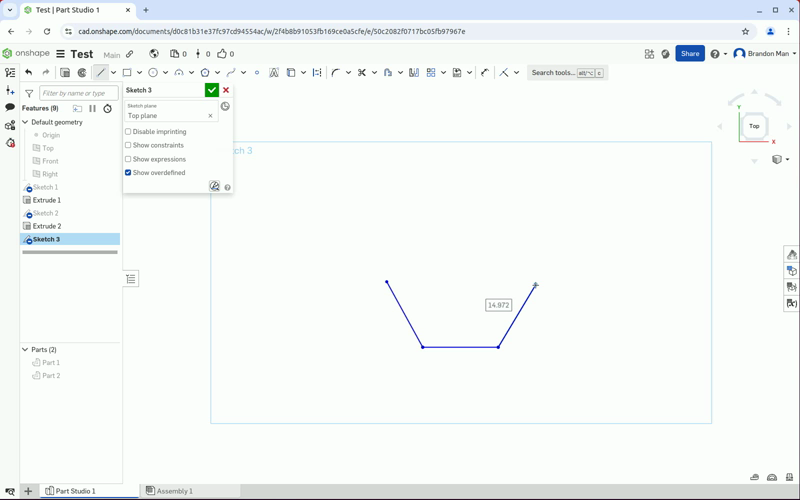
mouse_move(499, 219)
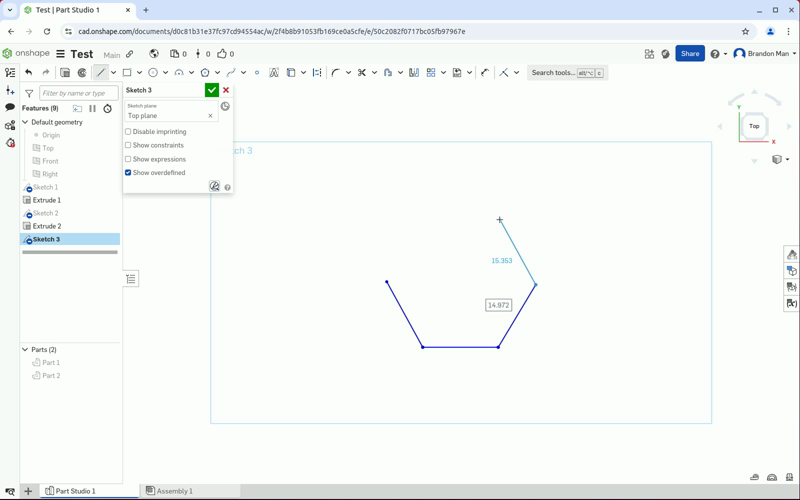
click(499, 219)
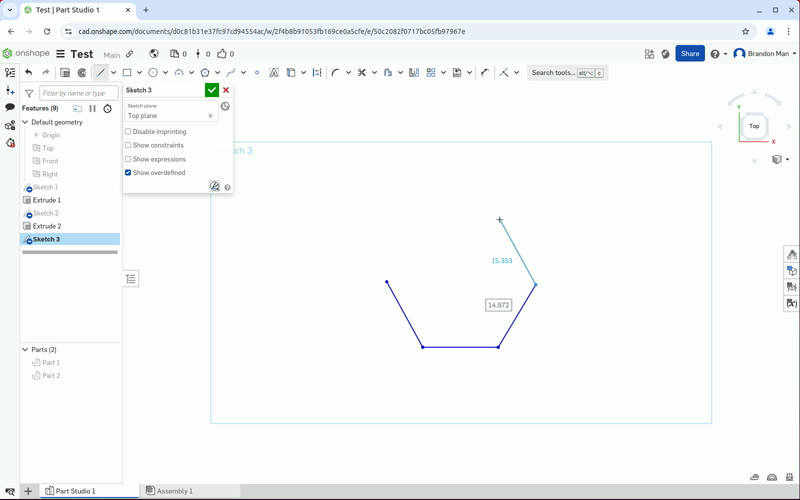
key_up(shift)
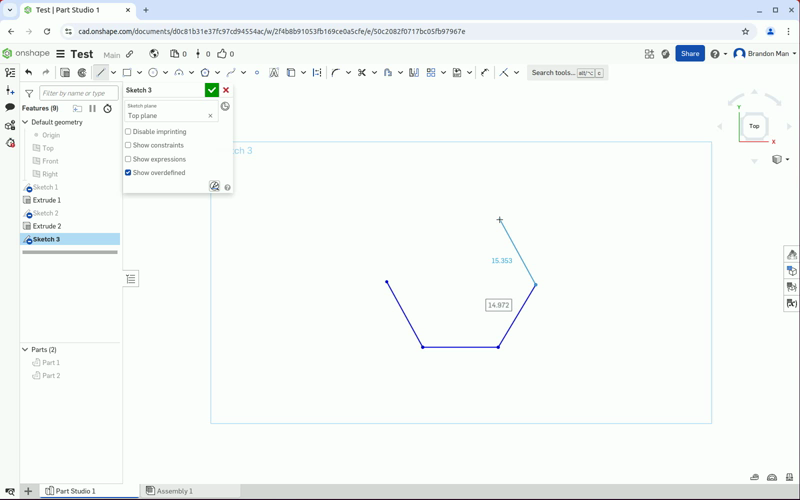
key_down(shift)
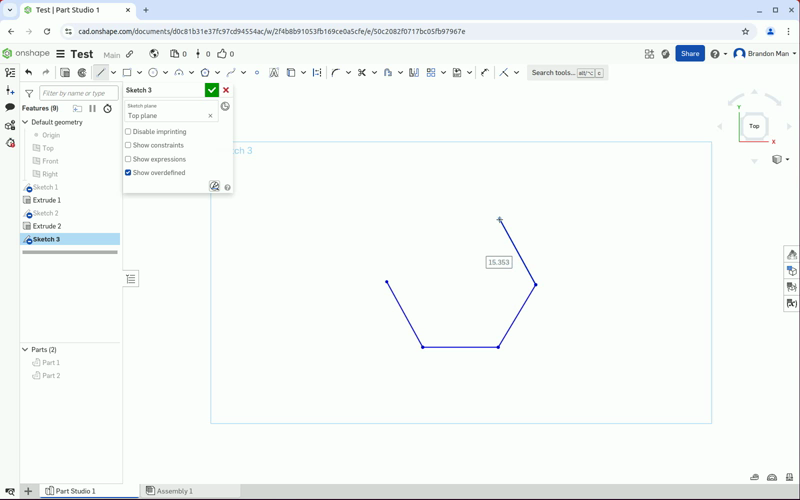
mouse_move(424, 217)
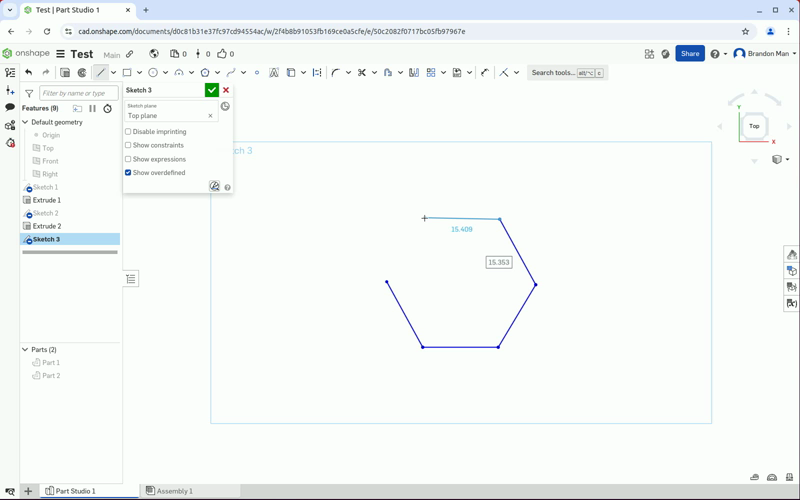
click(424, 217)
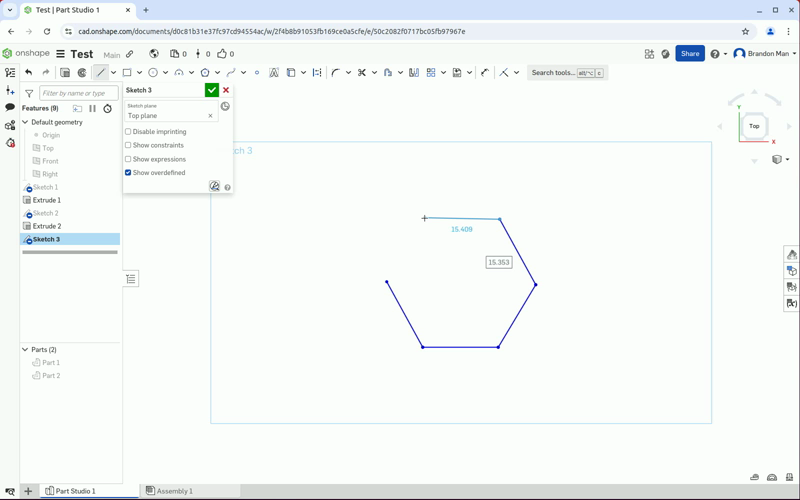
key_up(shift)
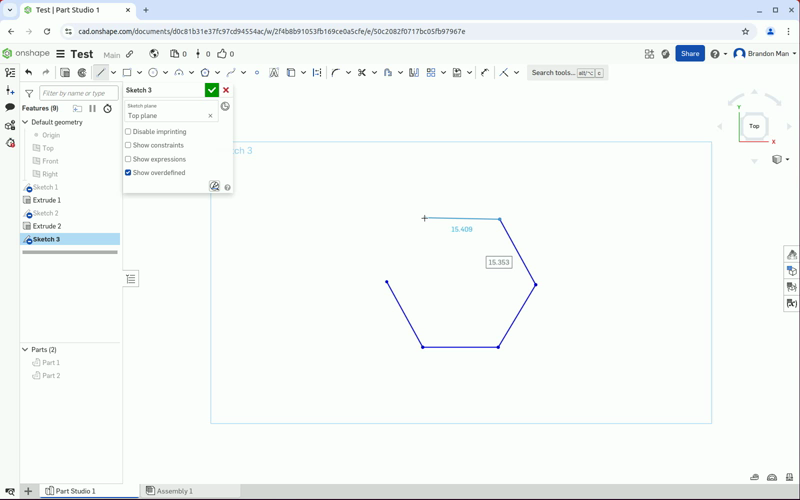
key_down(shift)
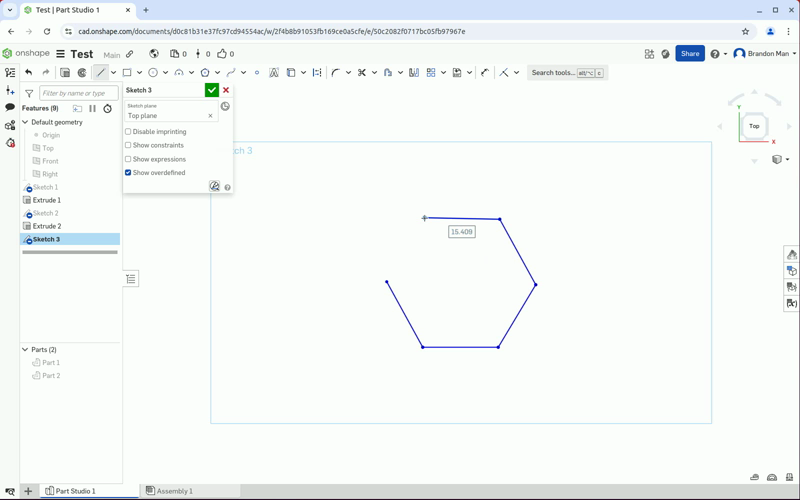
mouse_move(386, 281)
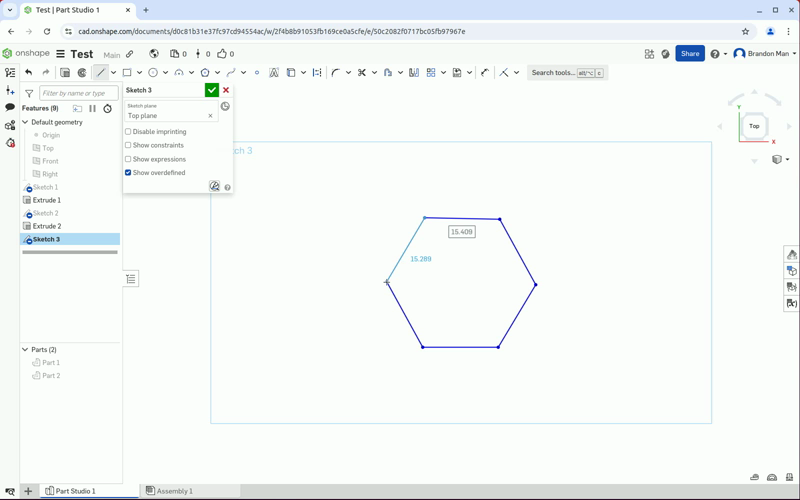
key_up(shift)
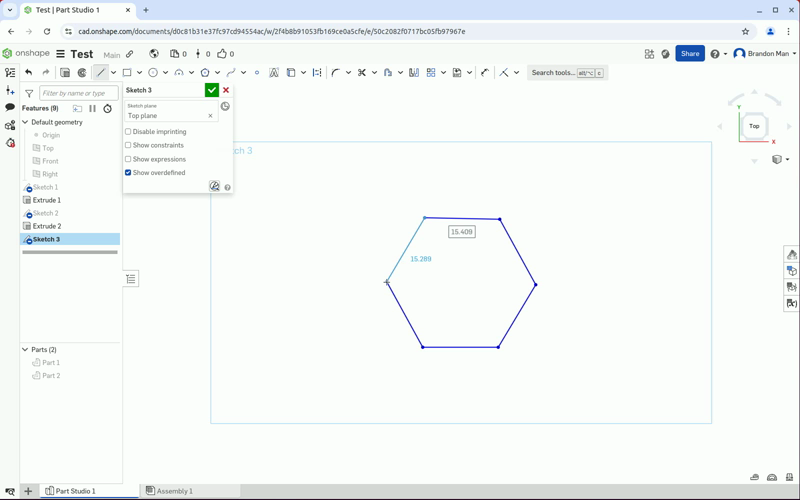
click(386, 281)
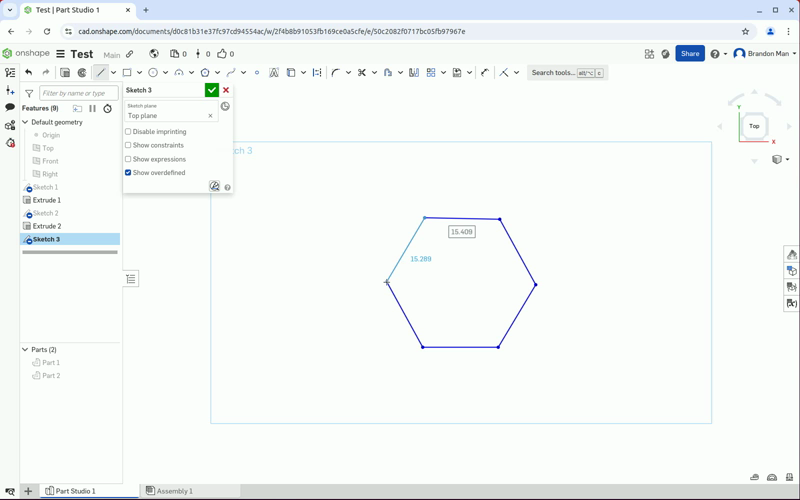
key(esc)
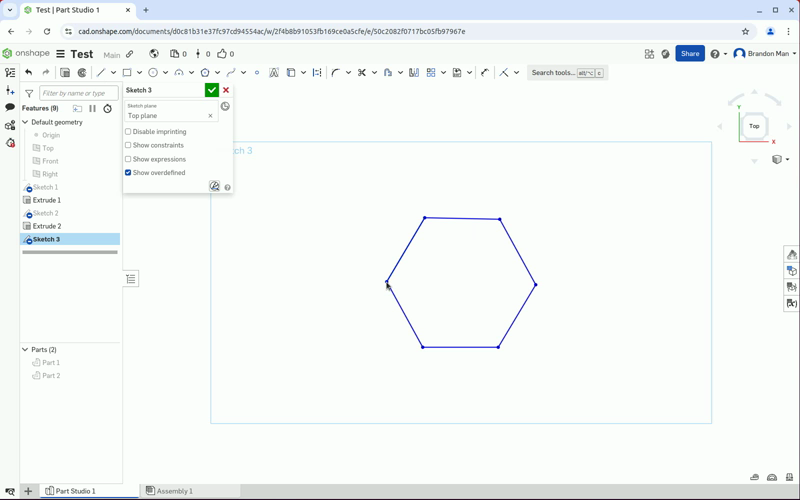
mouse_move(454, 280)
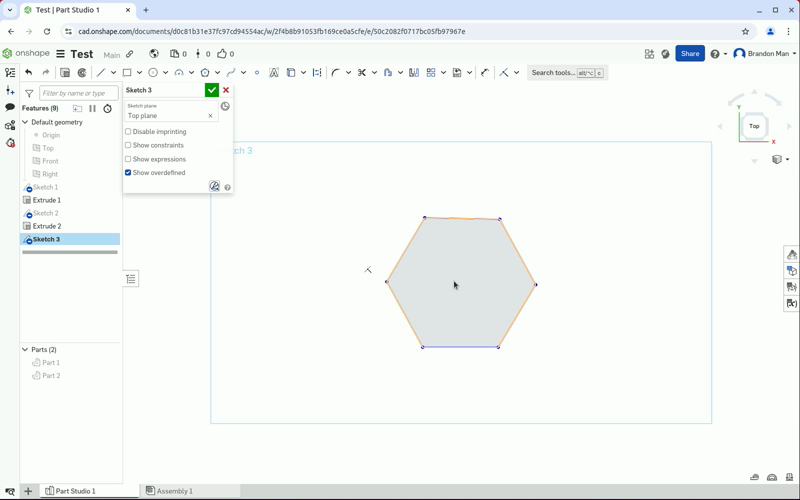
click(454, 280)
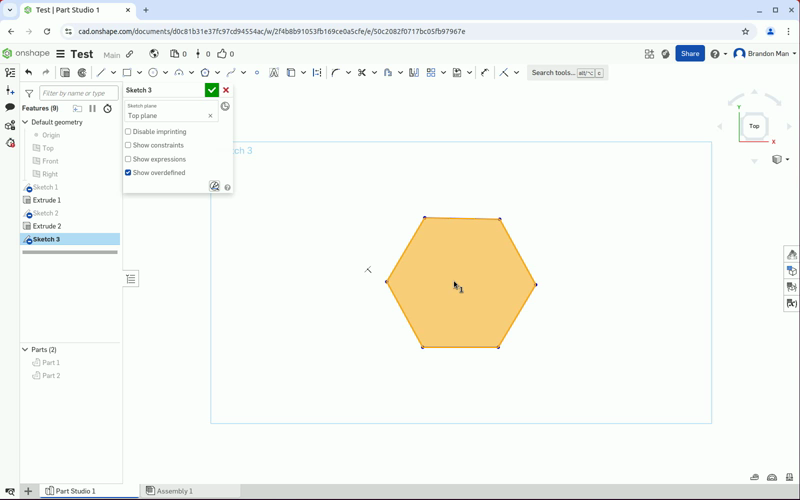
mouse_move(73, 352)
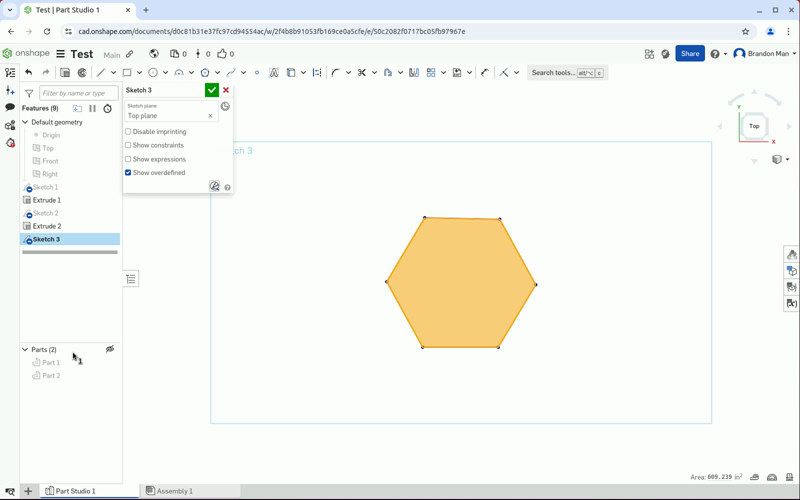
key(shift+y)
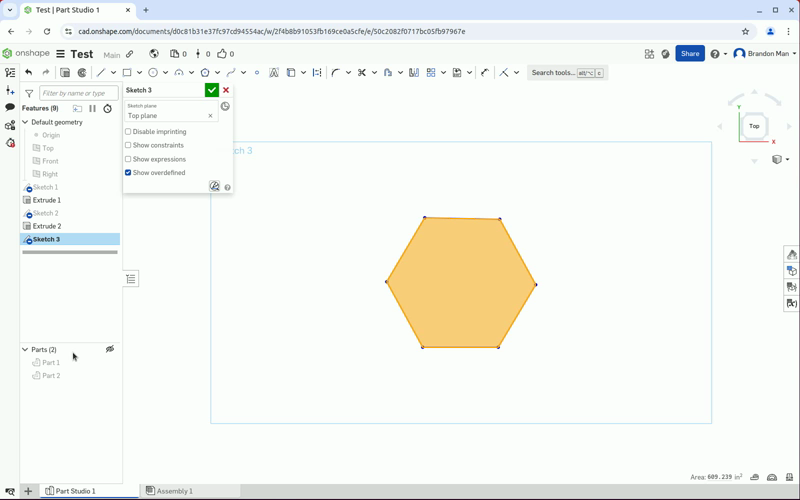
key(shift+e)
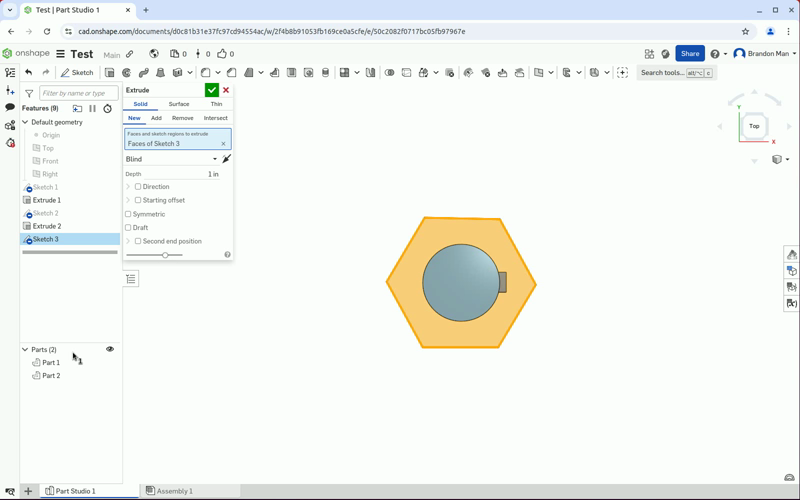
mouse_move(143, 106)
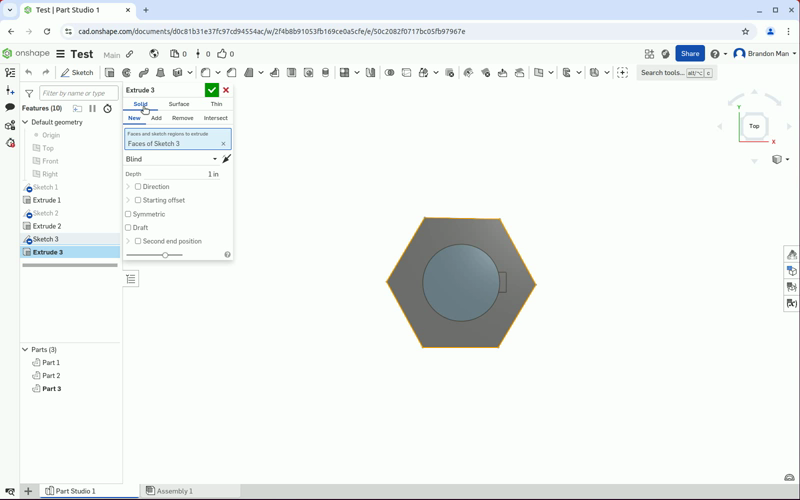
click(143, 106)
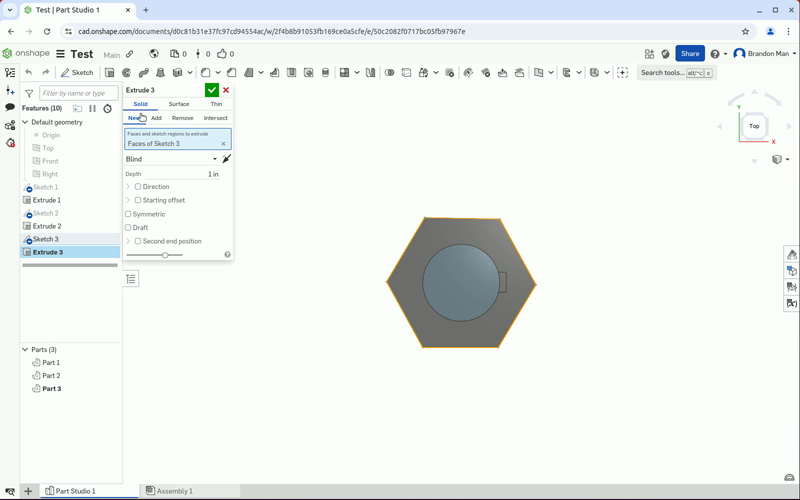
mouse_move(137, 120)
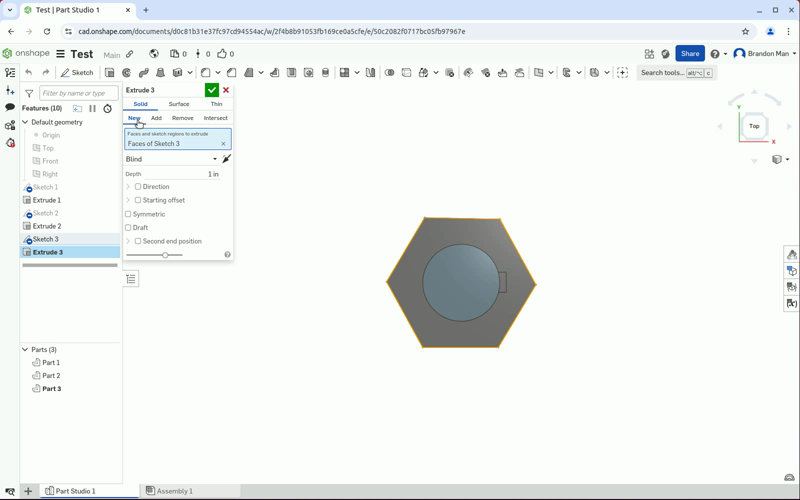
click(137, 120)
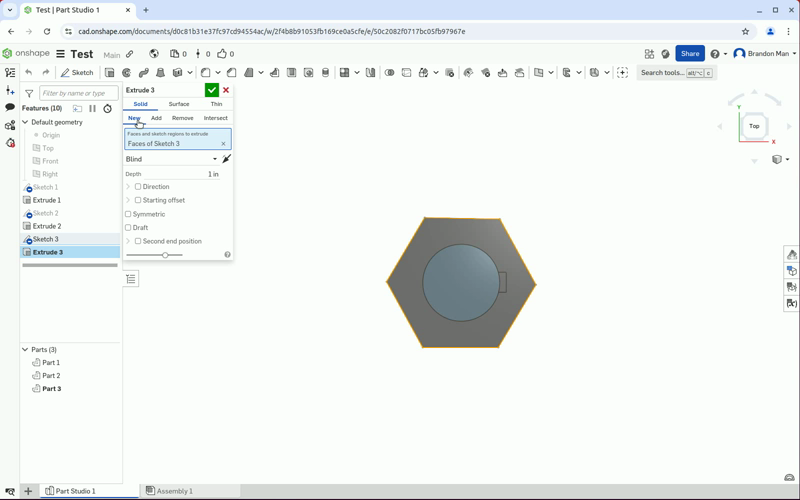
key(tab, 4)
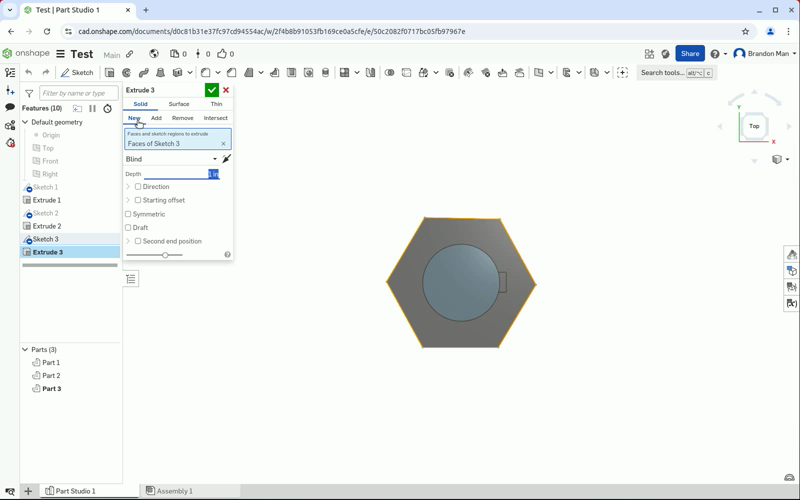
text(-7.703)
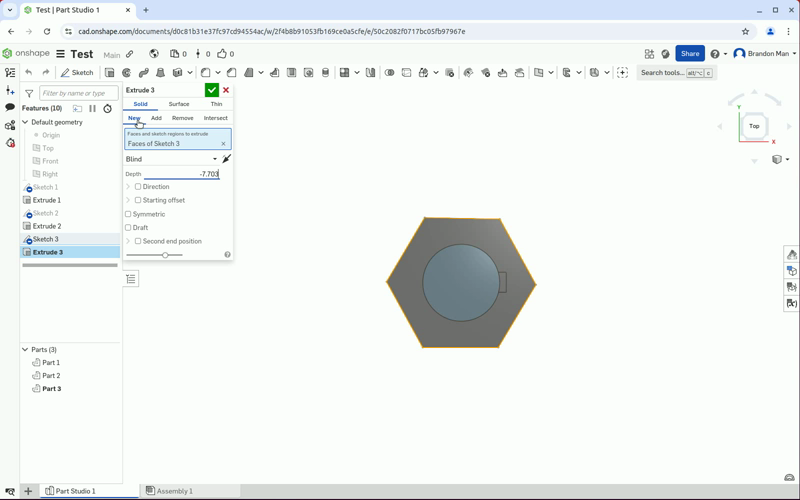
key(enter)
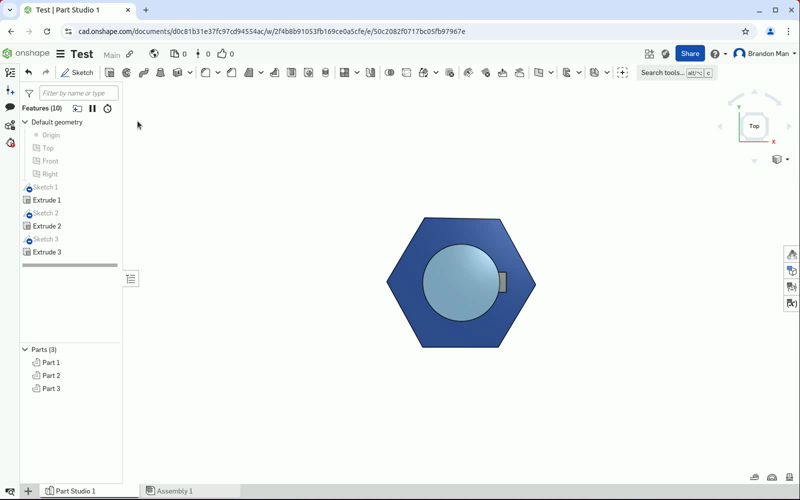
key(shift+h)
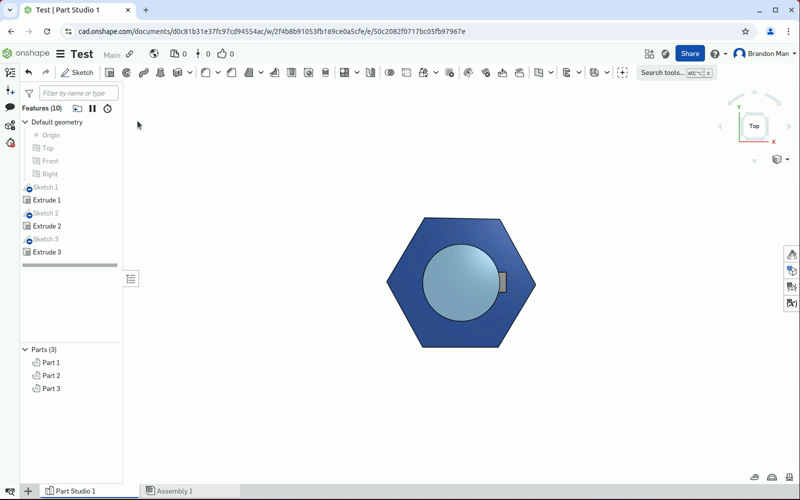
key(shift+h)
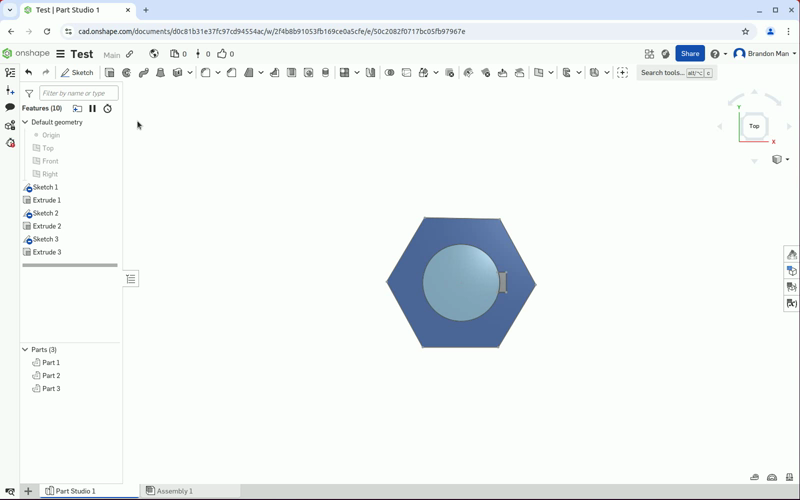
key(shift+7)
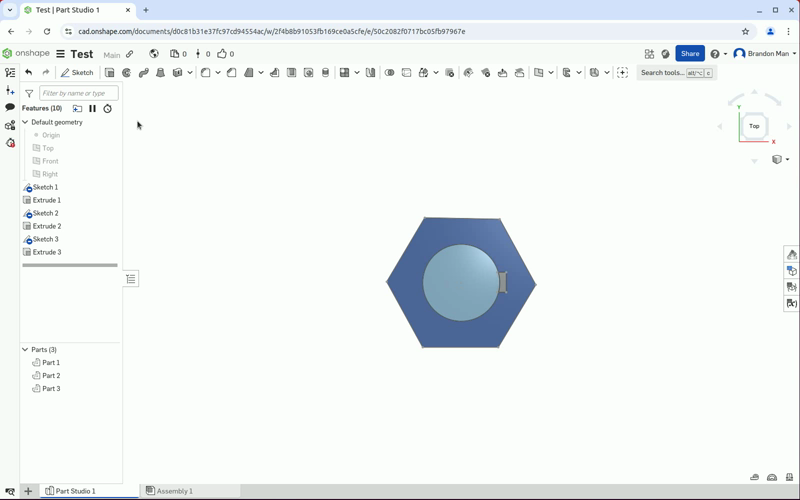
key(up, 3)
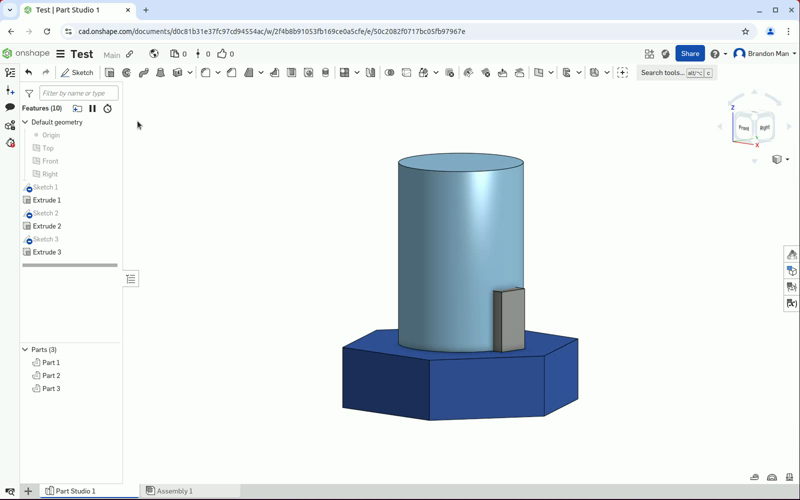
key(left, 3)
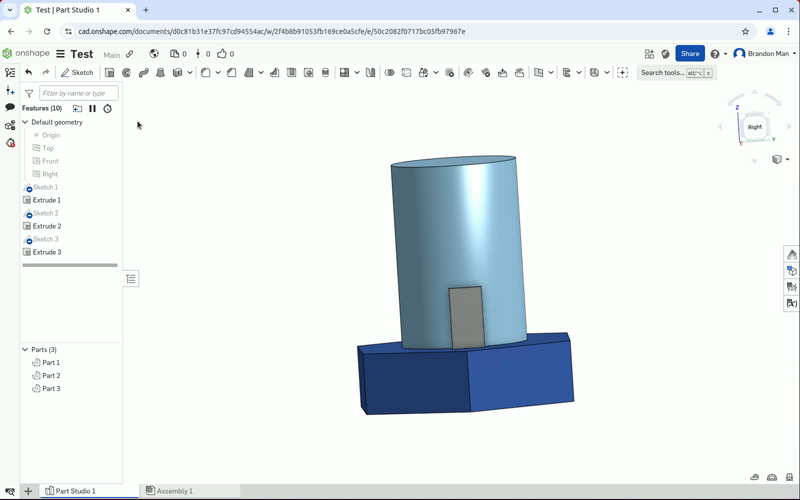
key(right, 3)
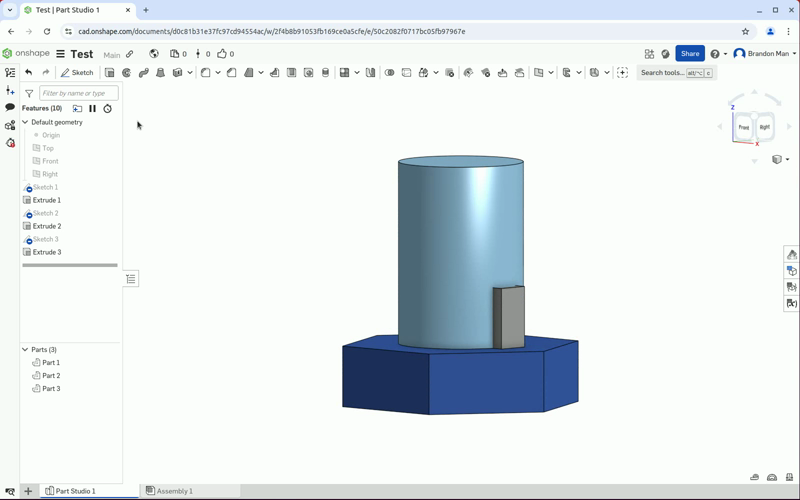
key(down, 3)
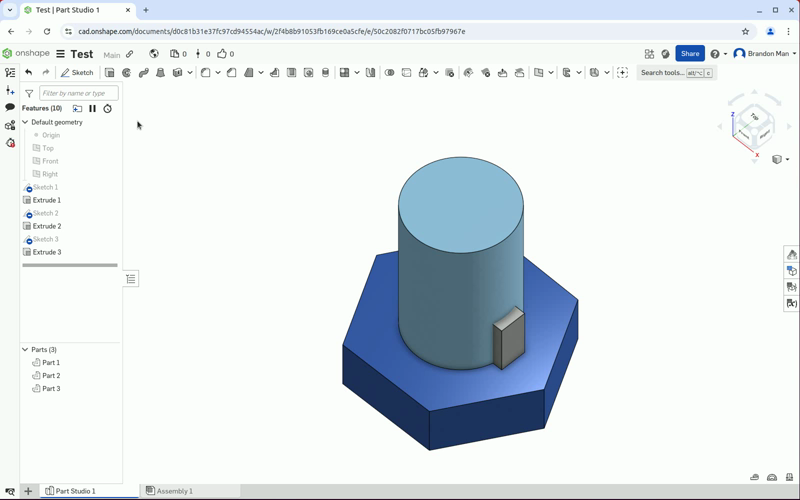
mouse_move(73, 189)
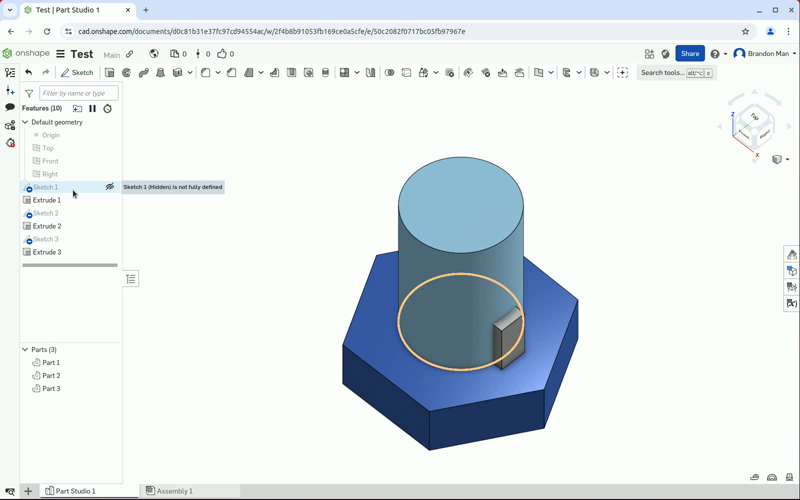
click(73, 189)